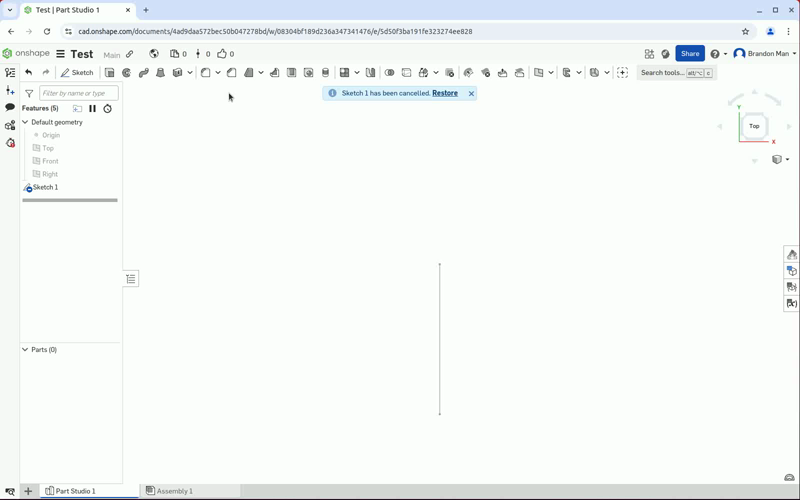
key(shift+h)
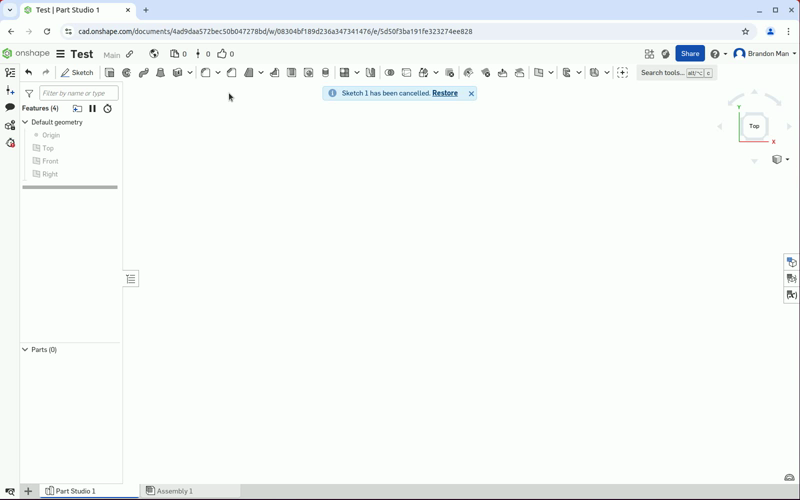
mouse_move(73, 352)
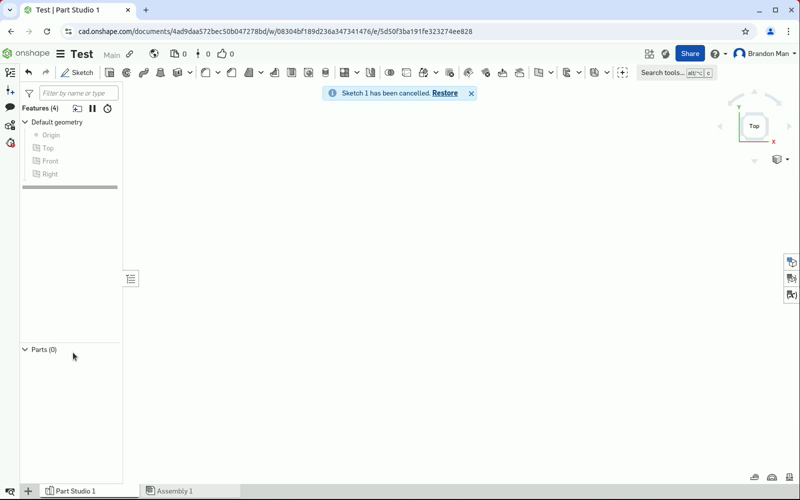
key(y)
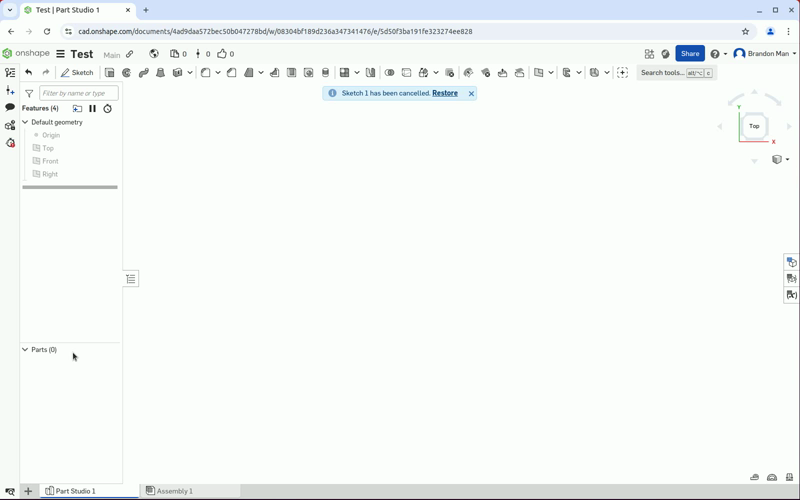
key(shift+p)
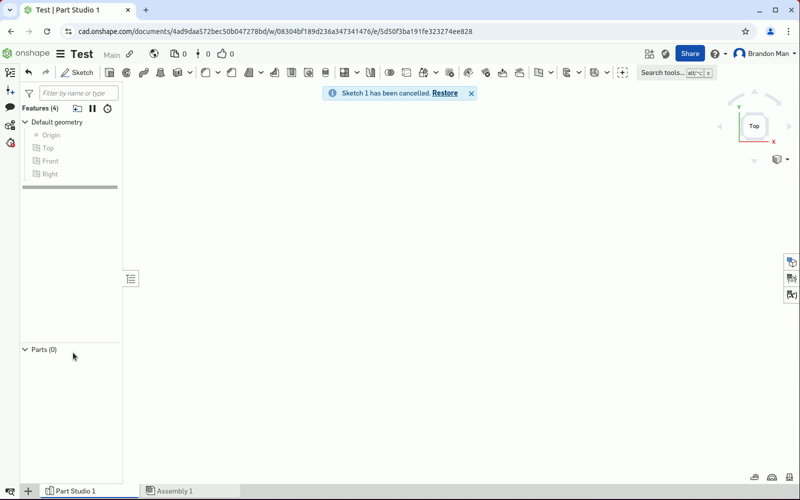
key(space)
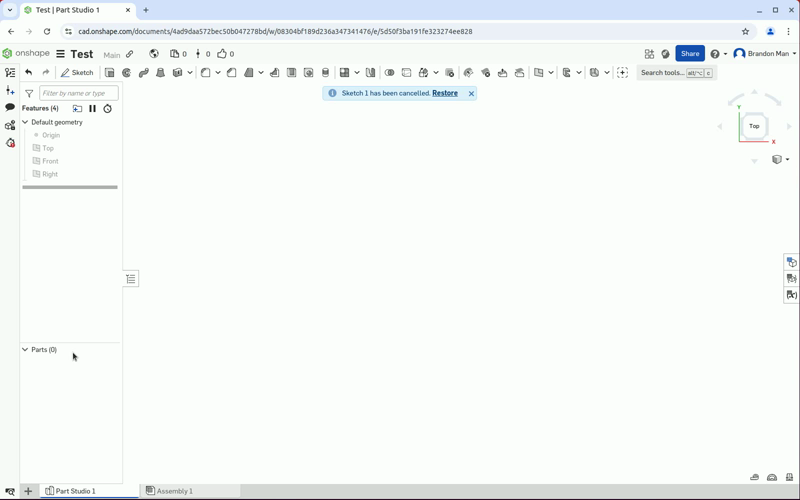
key_down(shift)
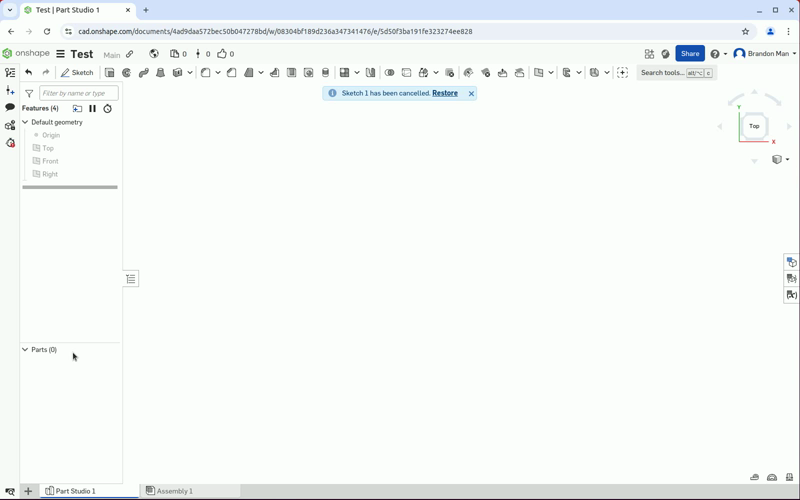
key(up)
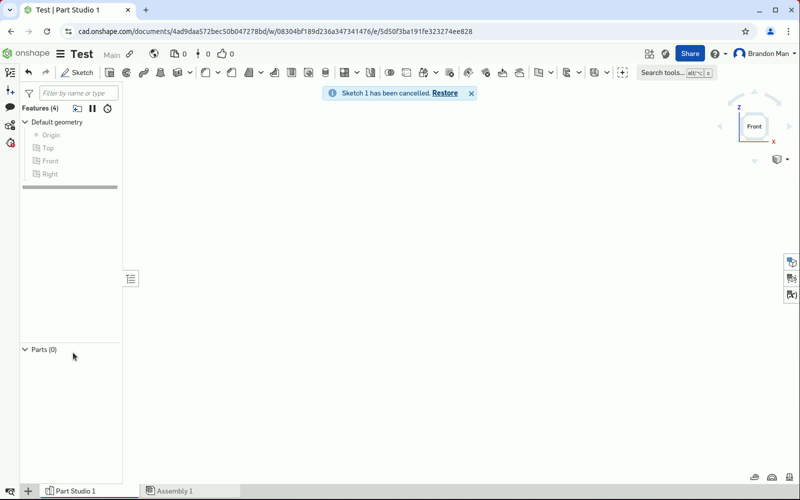
key_up(shift)
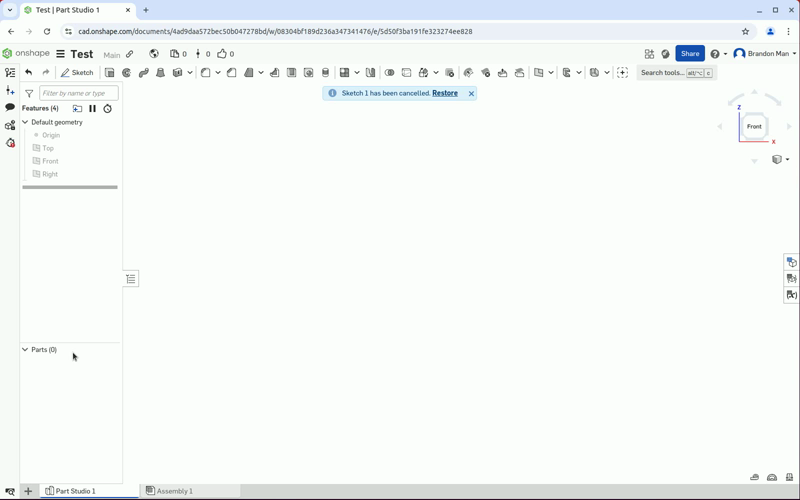
key(space)
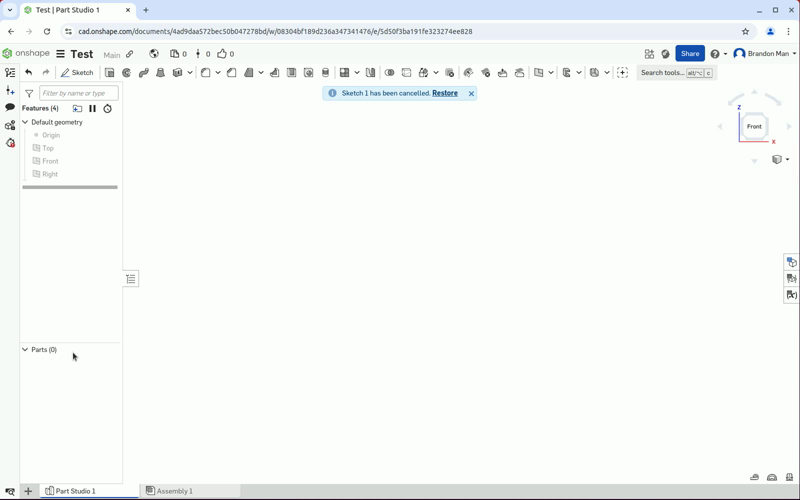
key_down(shift)
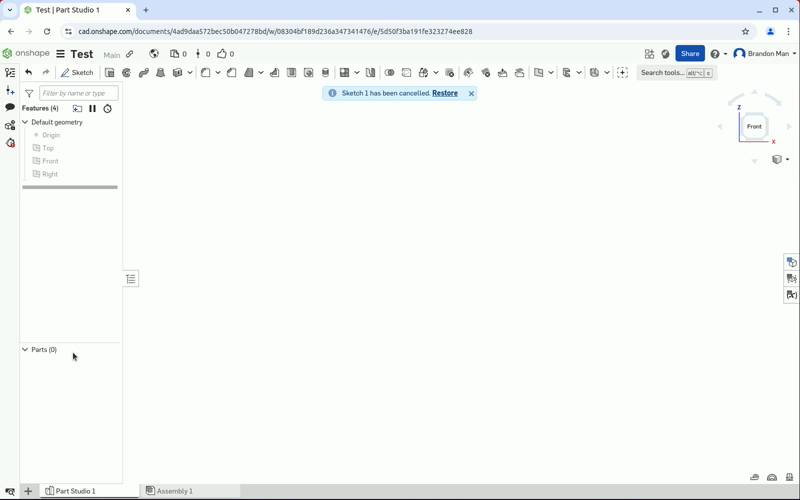
key(left)
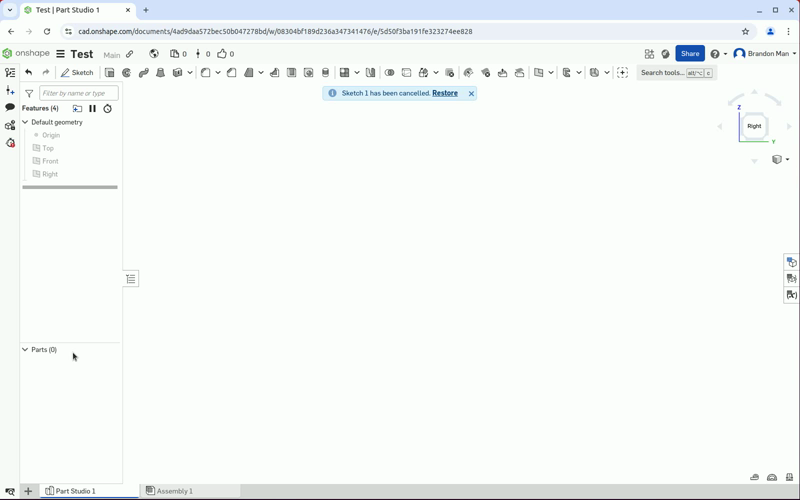
key_up(shift)
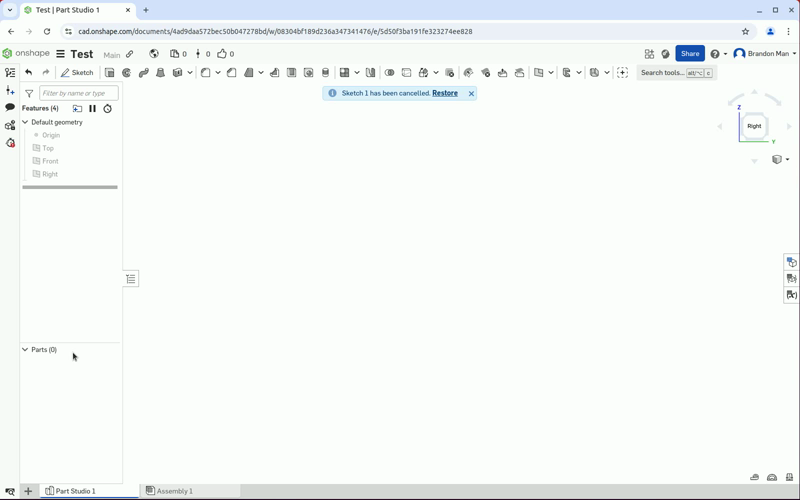
mouse_move(73, 352)
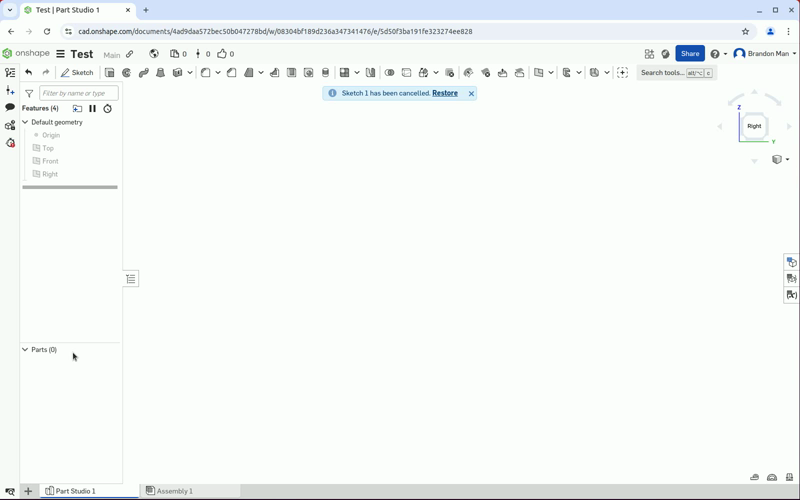
key(shift+y)
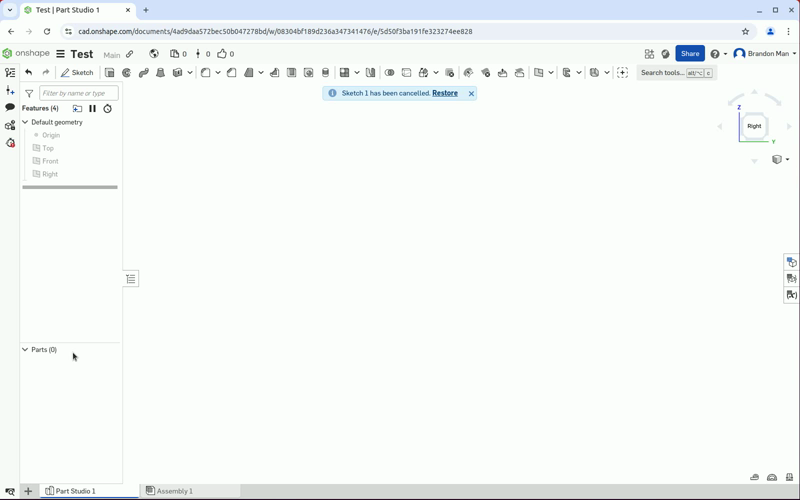
key(shift+s)
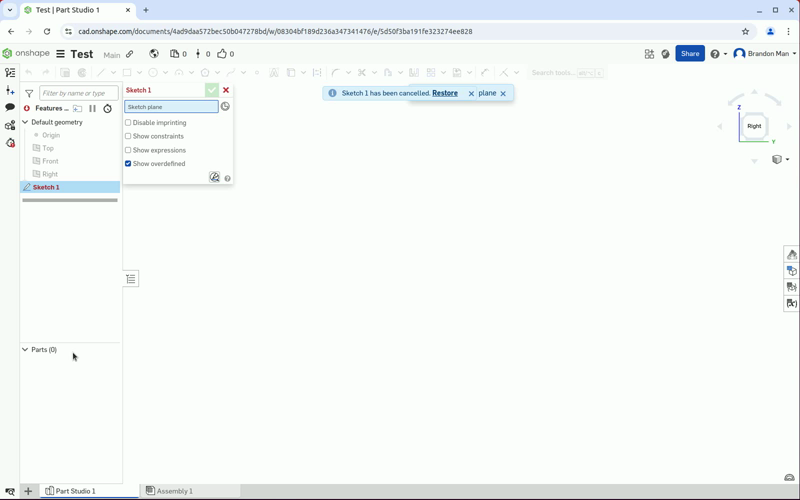
mouse_move(73, 176)
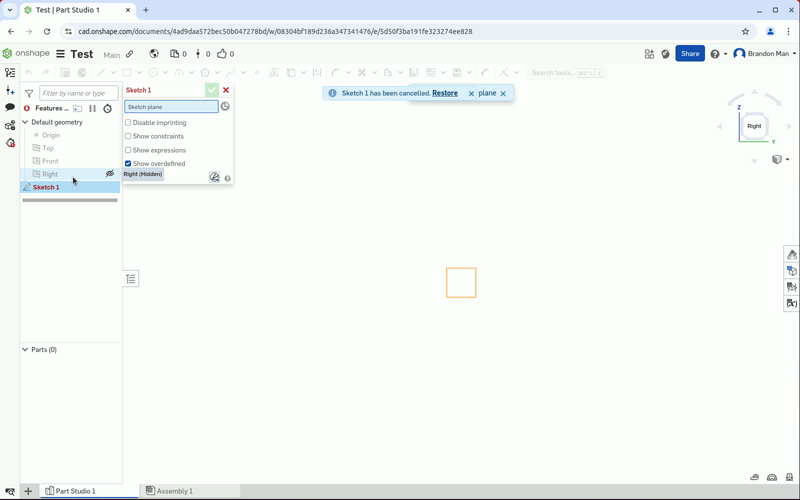
click(73, 176)
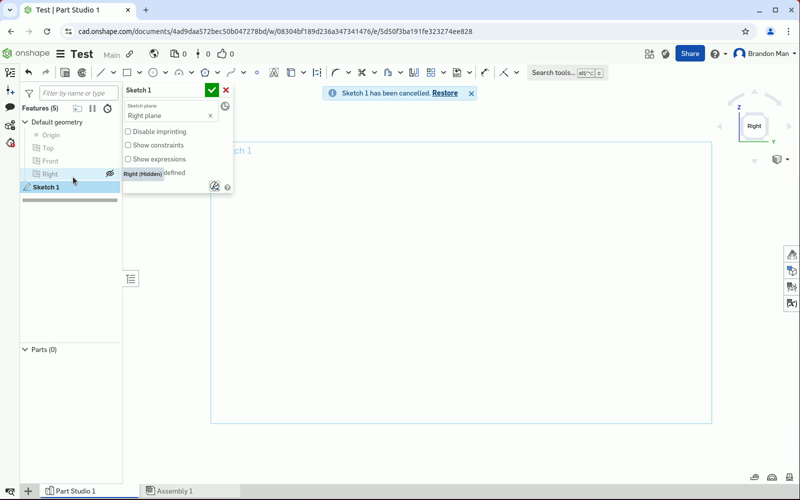
mouse_move(73, 352)
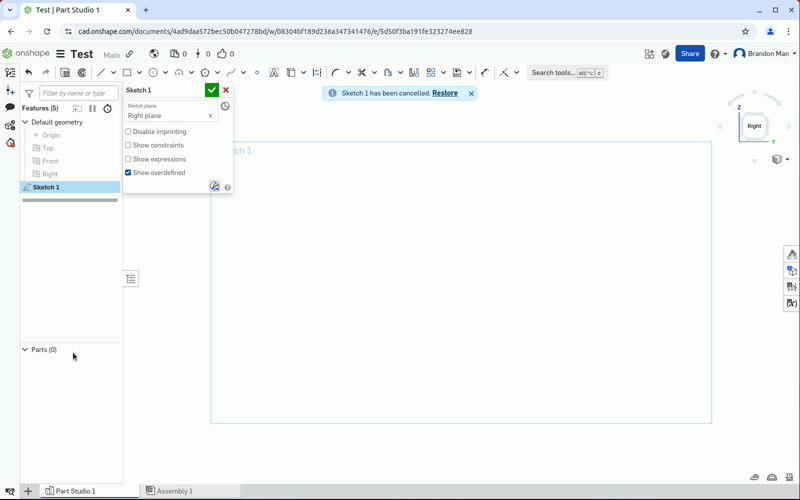
key(y)
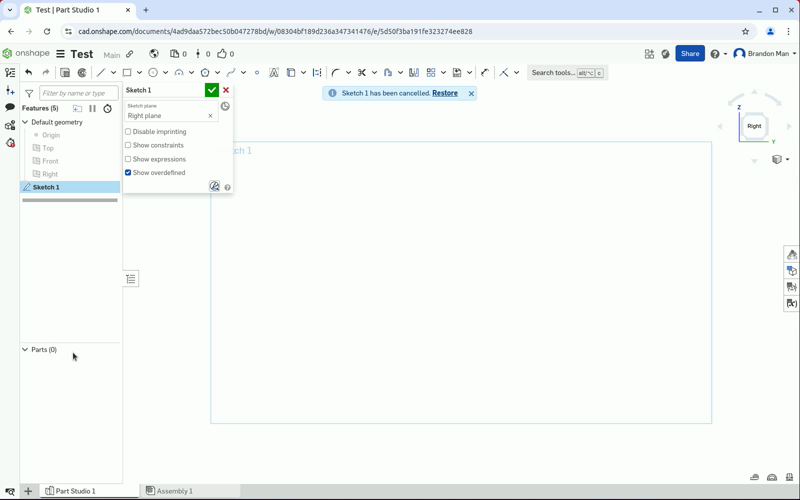
key(l)
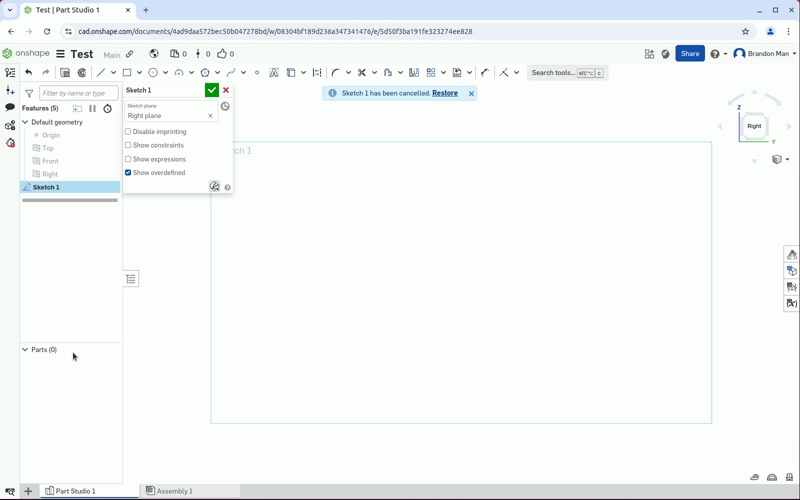
key_down(shift)
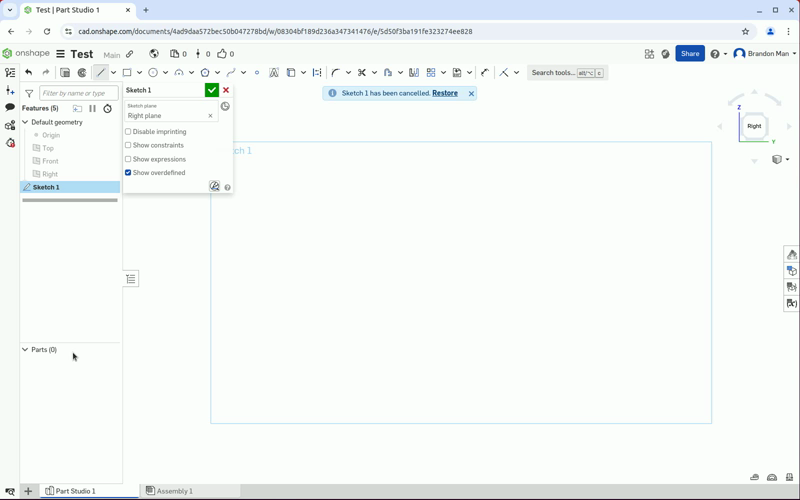
mouse_move(383, 275)
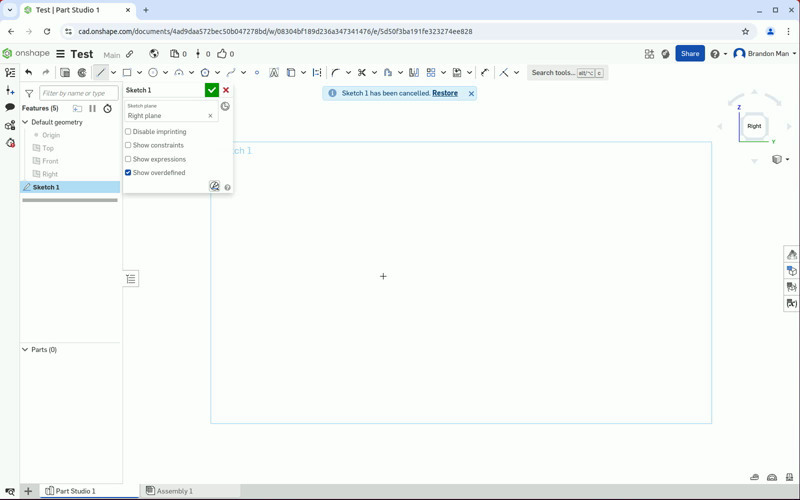
click(383, 275)
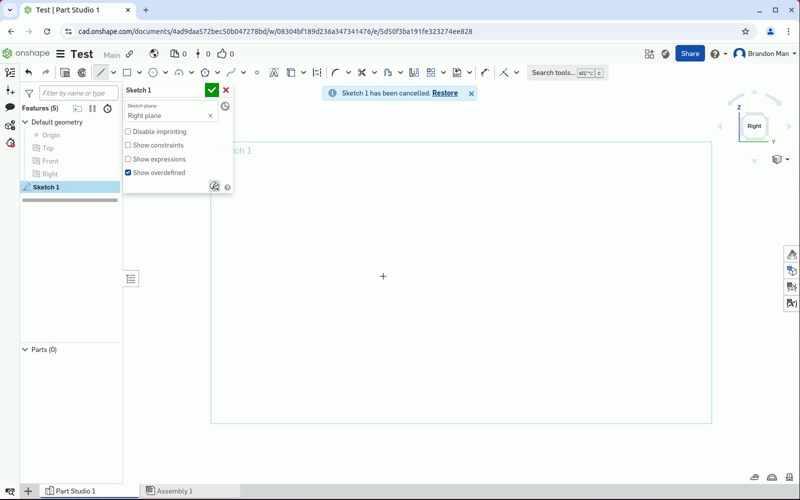
key_up(shift)
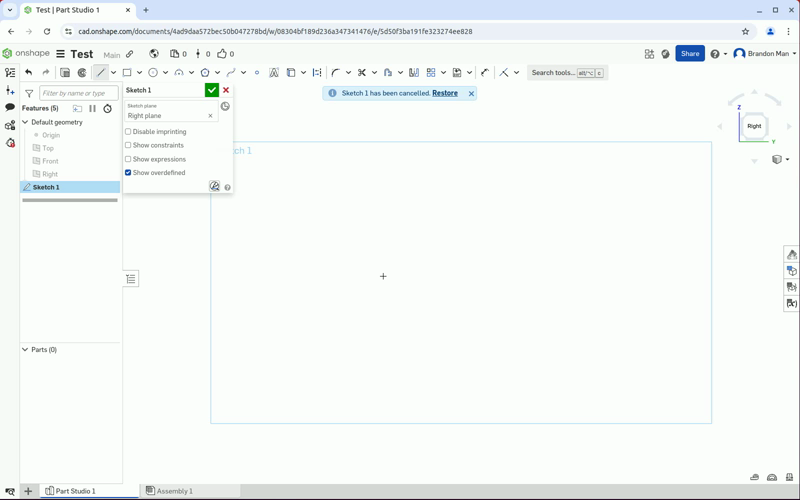
key_down(shift)
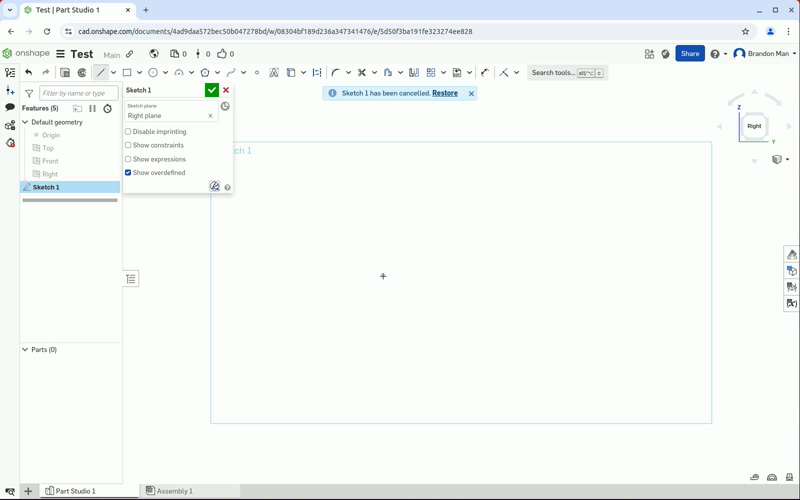
mouse_move(478, 208)
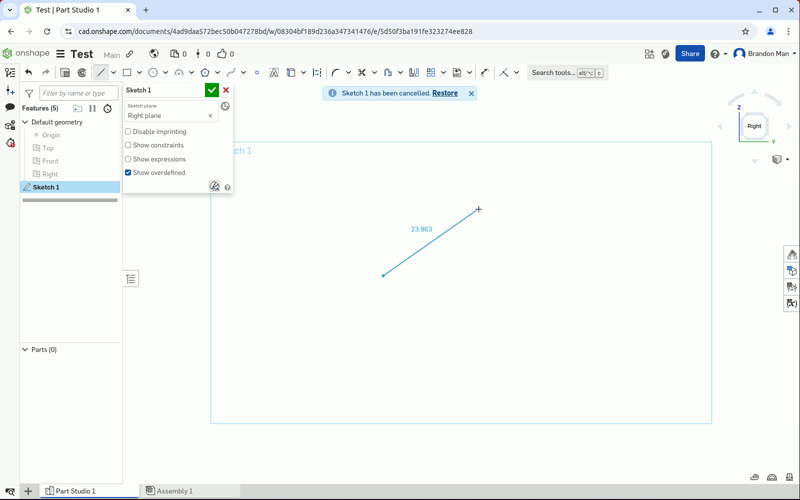
click(478, 208)
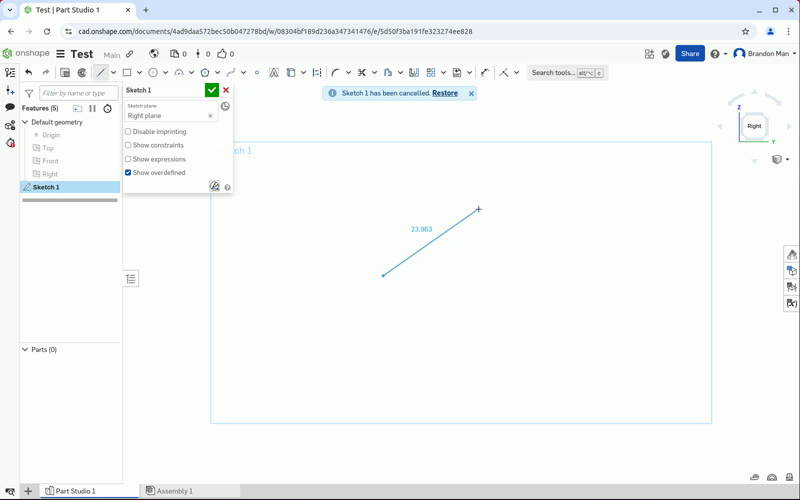
key_up(shift)
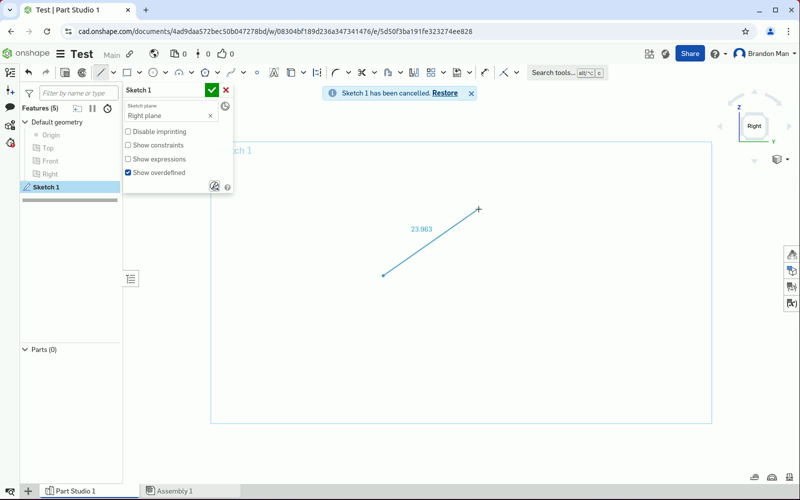
key_down(shift)
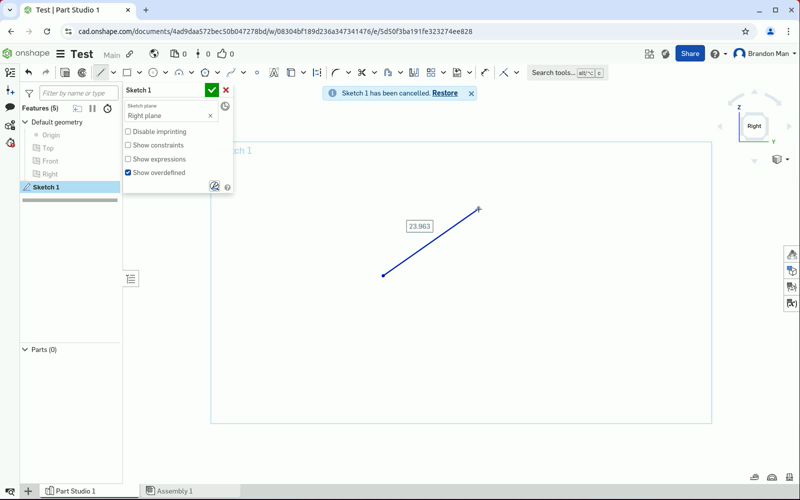
mouse_move(383, 207)
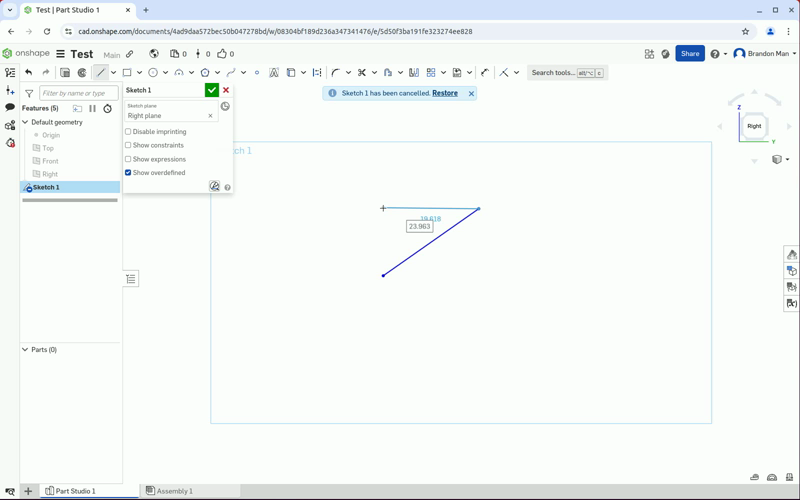
click(383, 207)
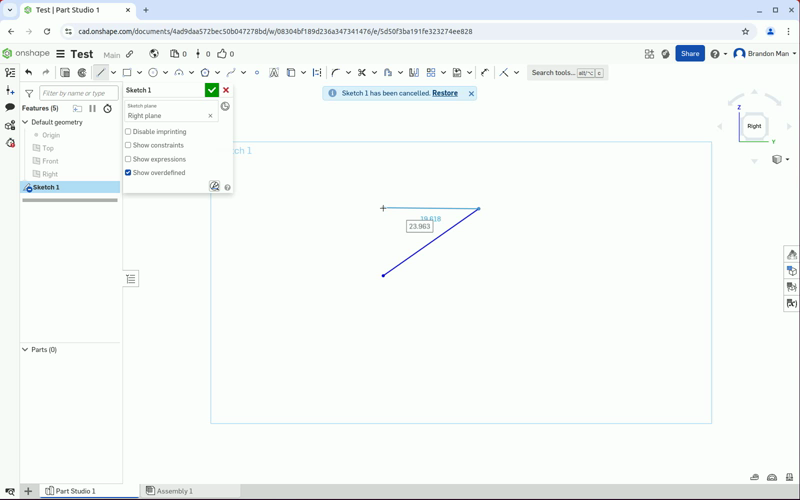
key_up(shift)
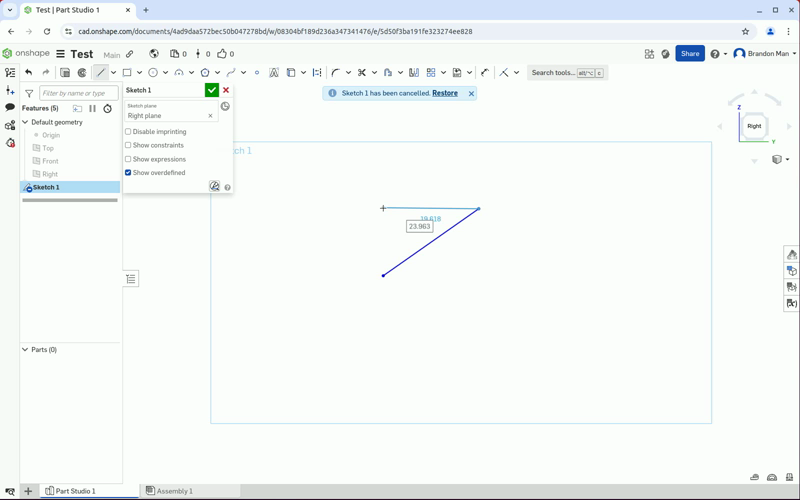
key_down(shift)
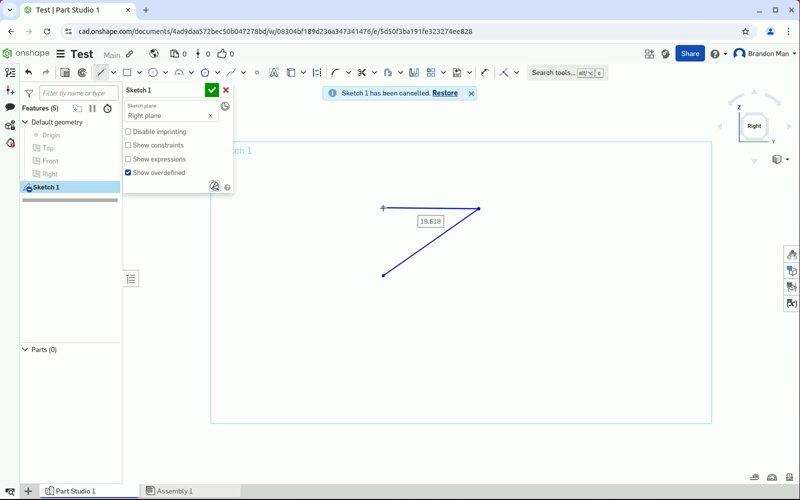
mouse_move(383, 275)
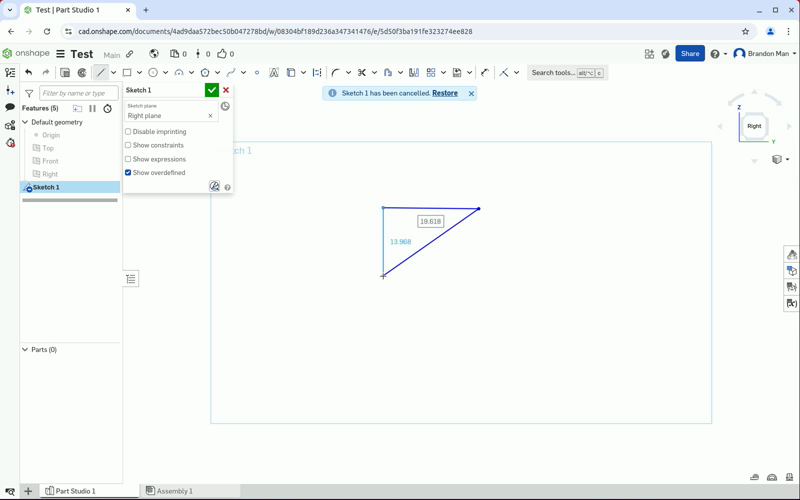
key_up(shift)
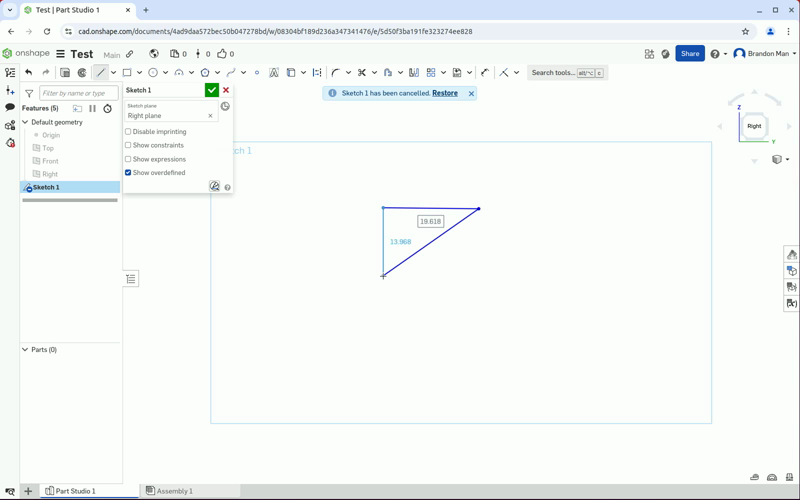
click(383, 275)
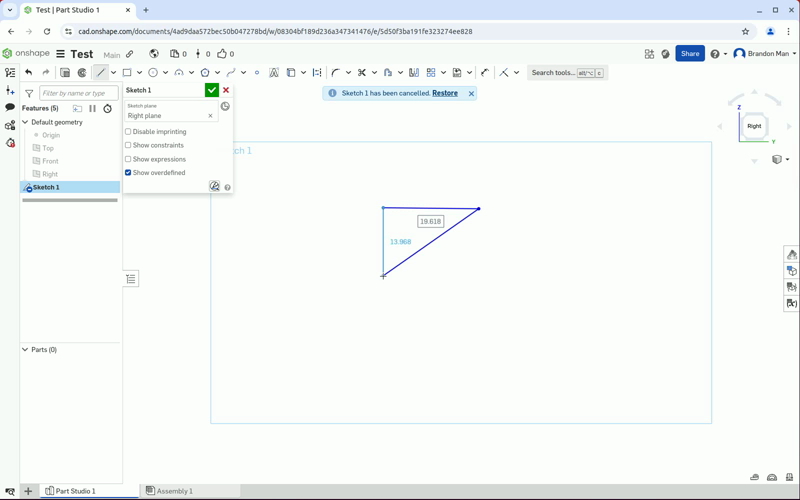
key(esc)
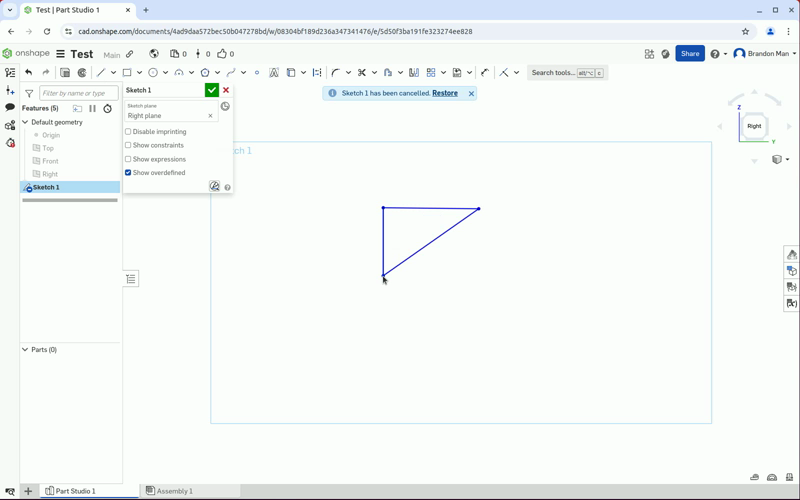
mouse_move(433, 225)
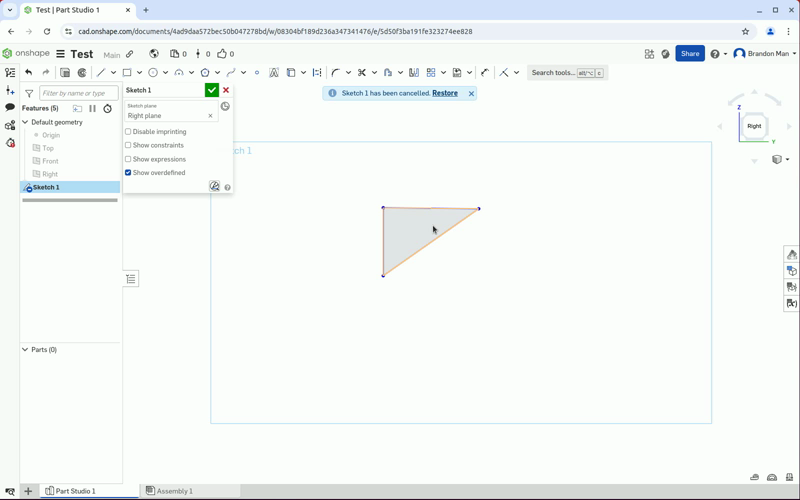
click(433, 225)
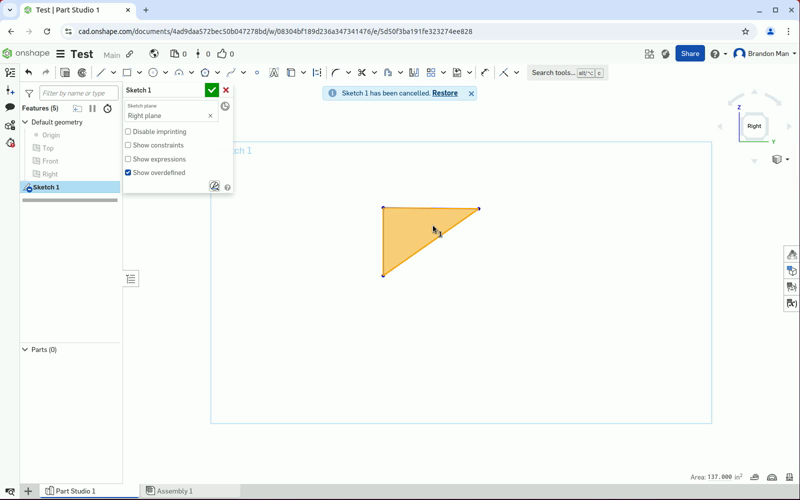
mouse_move(73, 352)
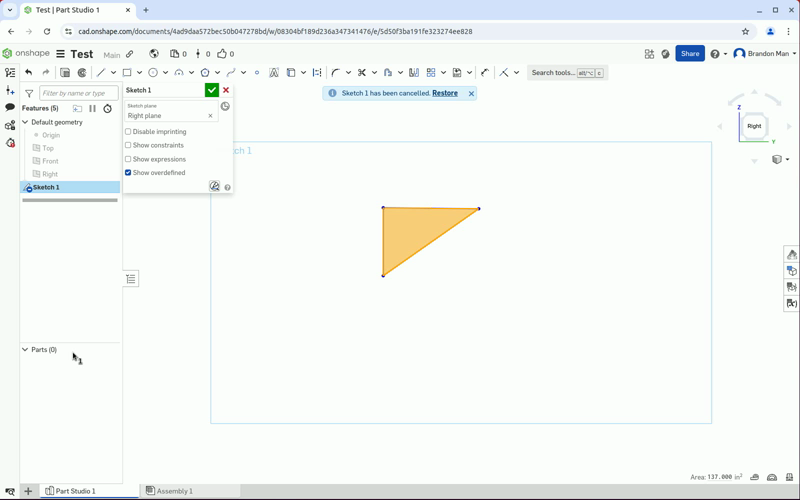
key(shift+y)
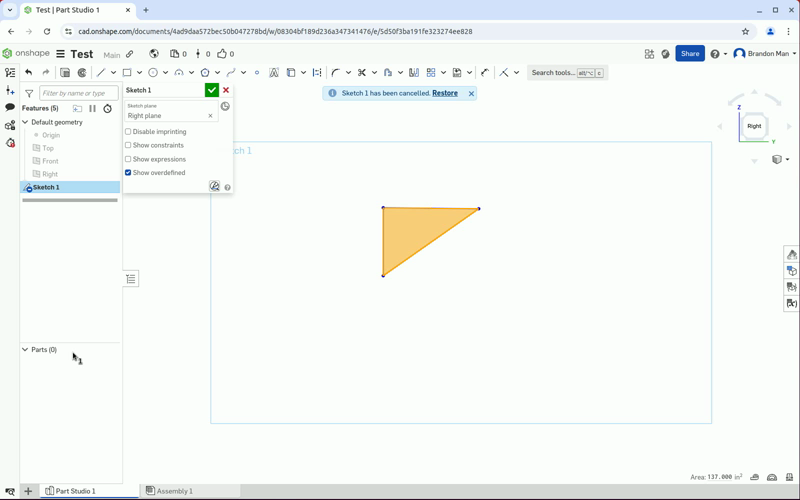
key(shift+e)
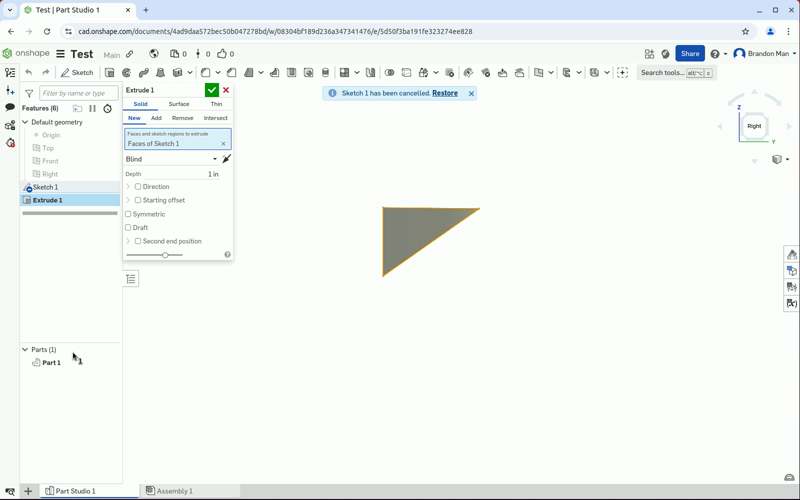
mouse_move(143, 106)
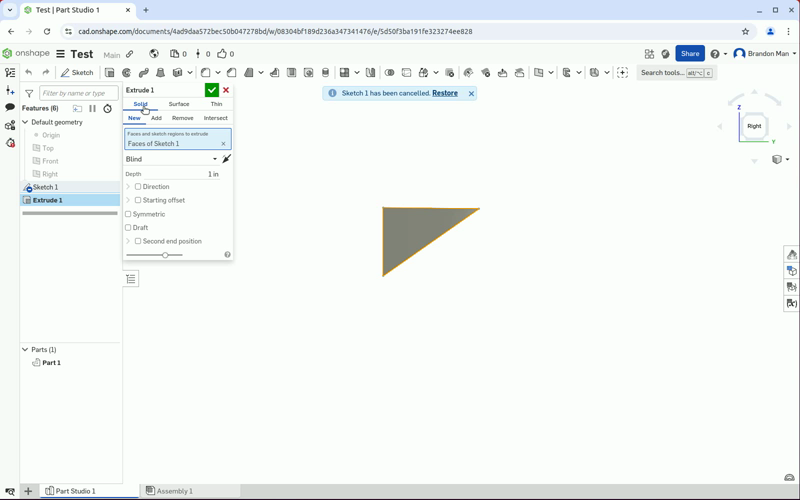
click(143, 106)
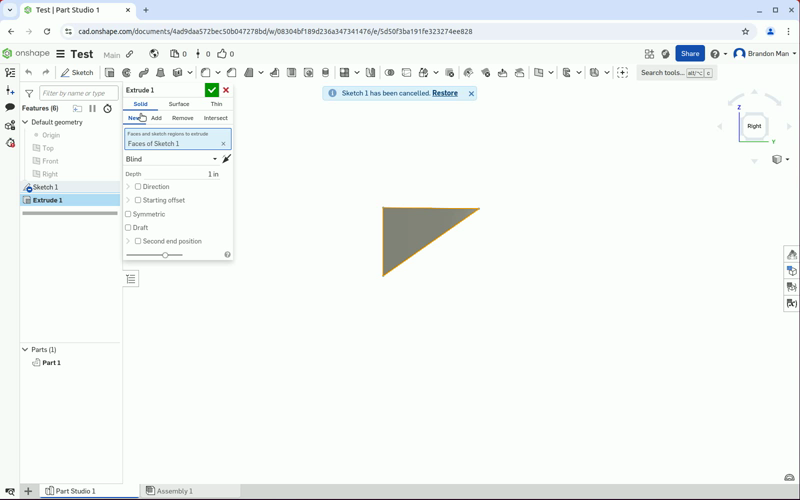
mouse_move(137, 120)
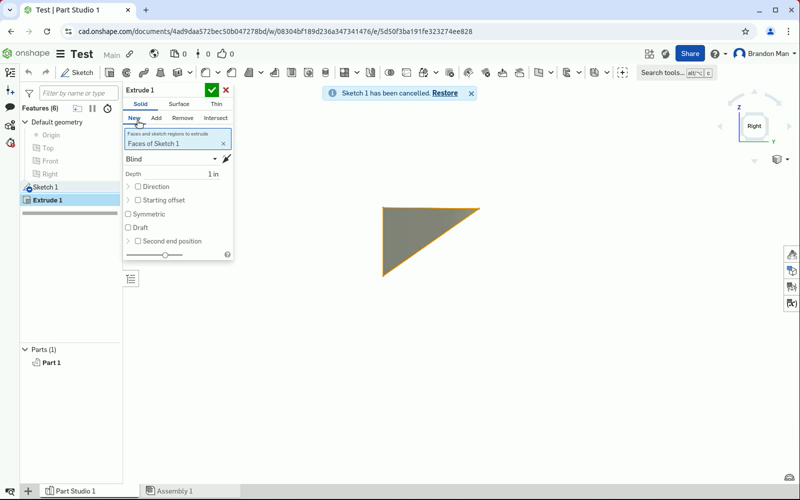
click(137, 120)
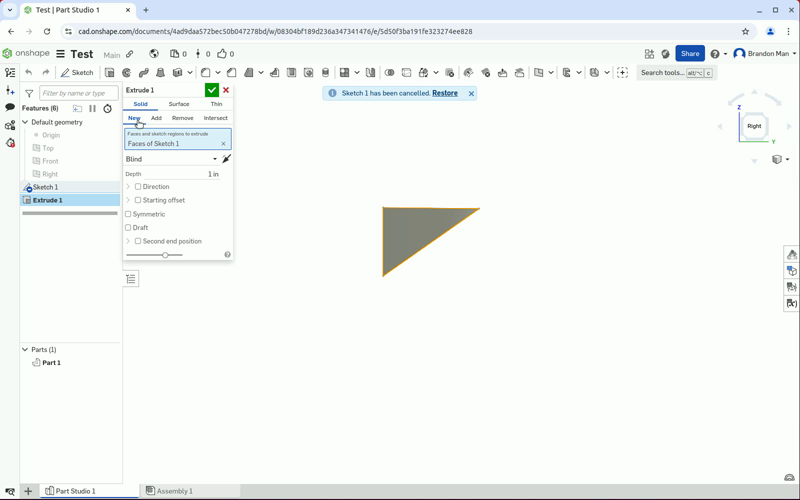
key(tab, 4)
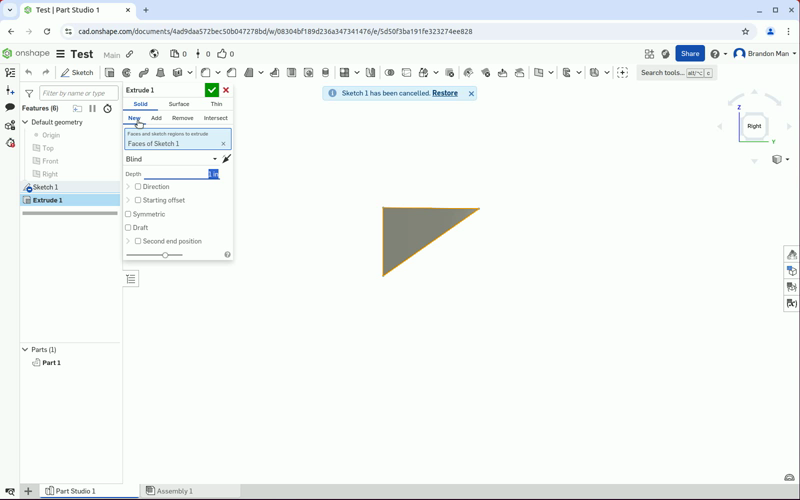
text(22.627)
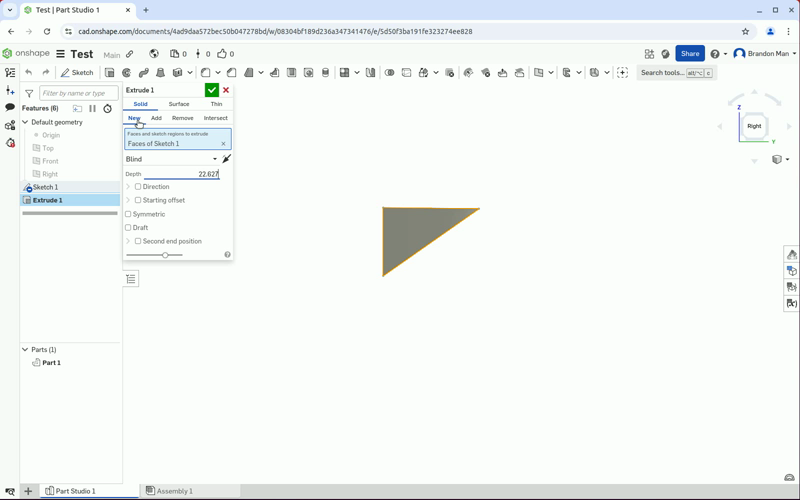
key(enter)
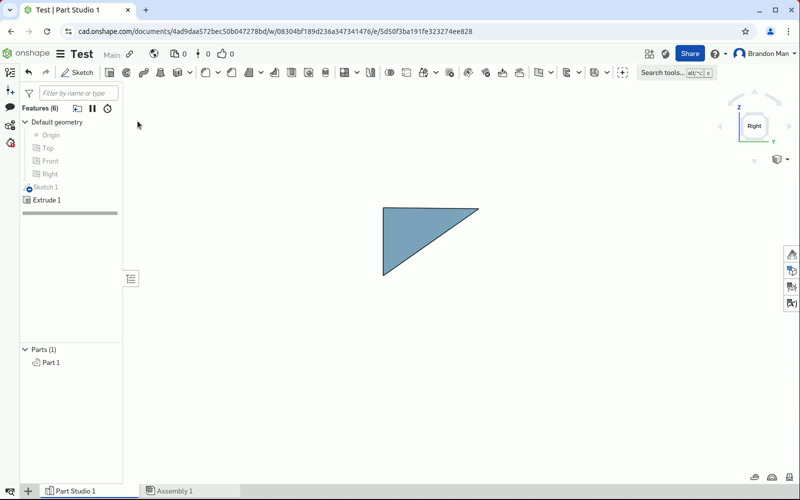
key(shift+h)
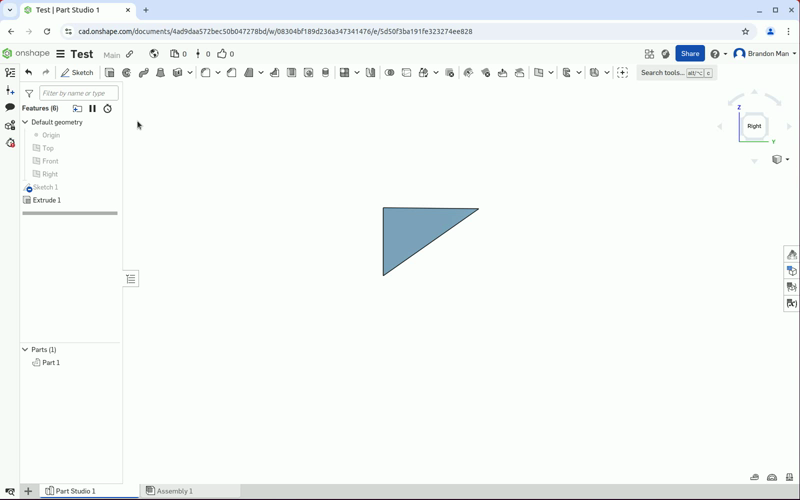
key(shift+h)
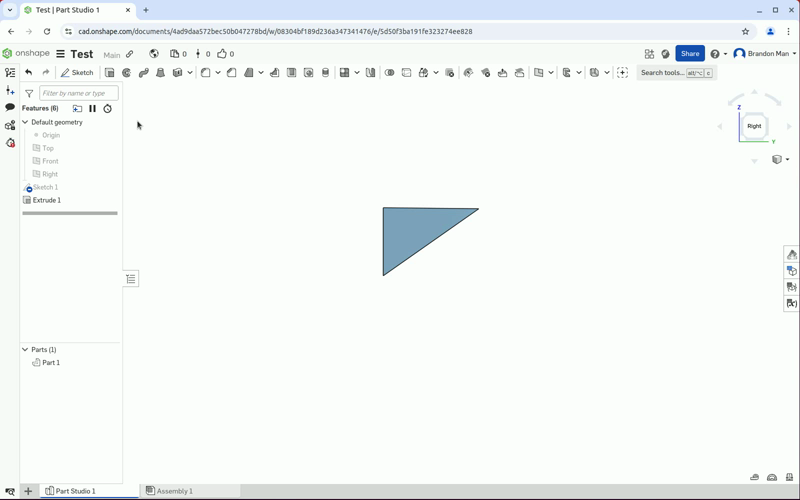
mouse_move(73, 189)
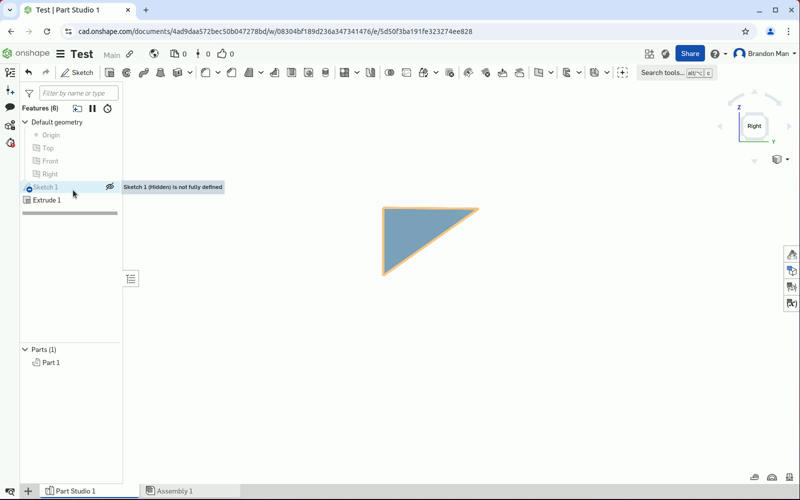
click(73, 189)
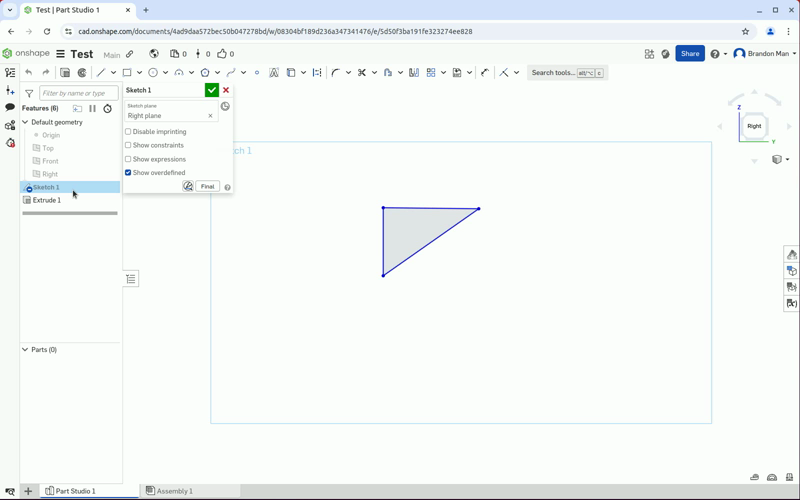
mouse_move(229, 92)
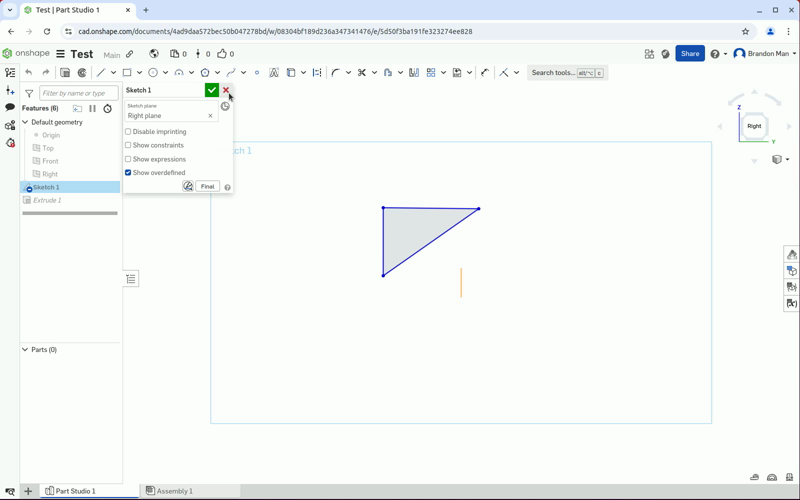
click(229, 92)
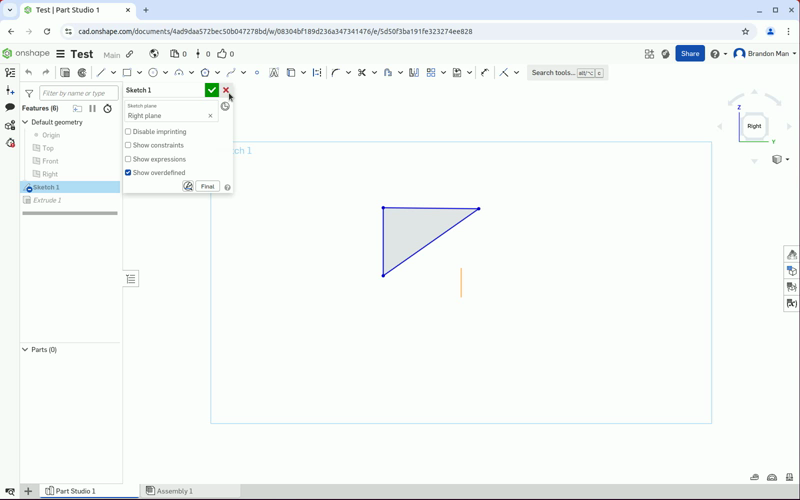
key(shift+s)
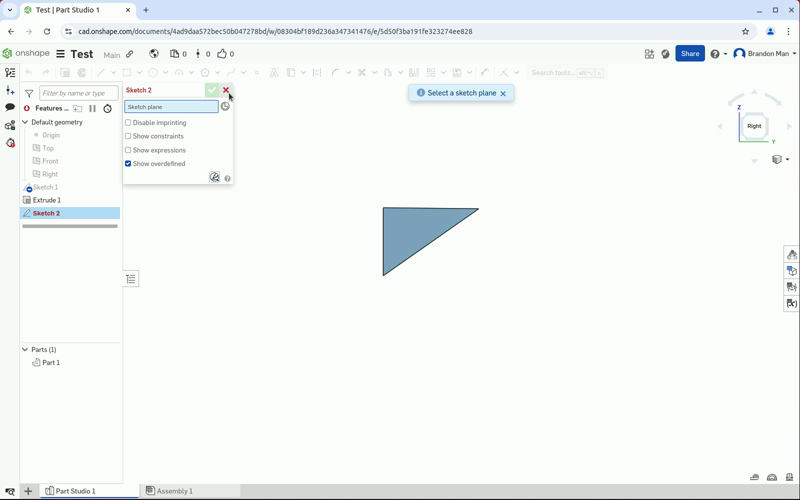
mouse_move(73, 176)
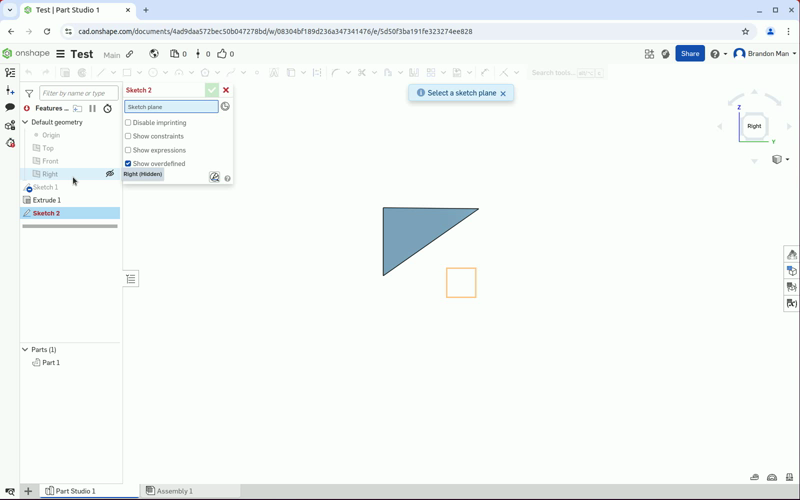
click(73, 176)
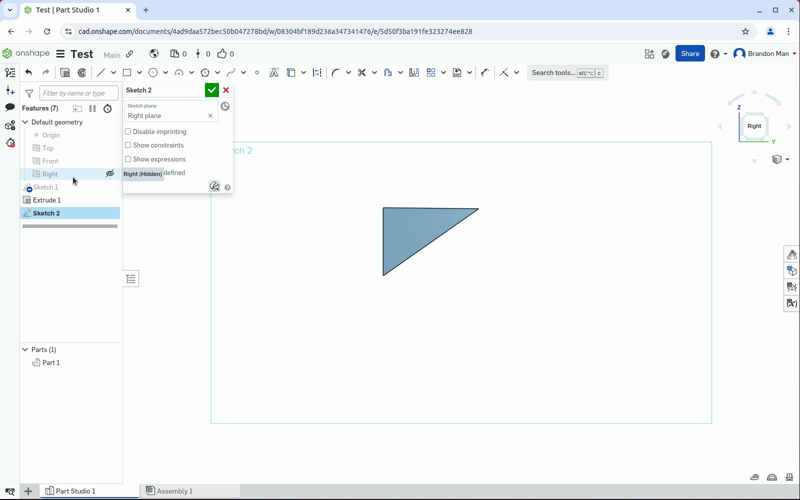
mouse_move(73, 352)
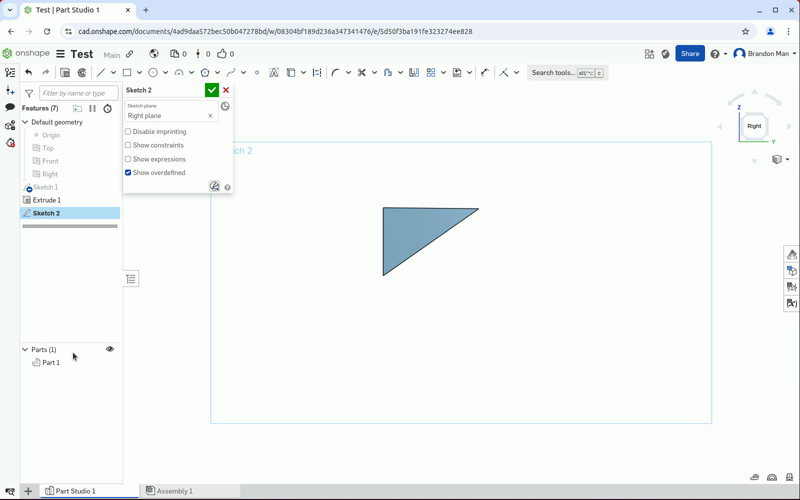
key(y)
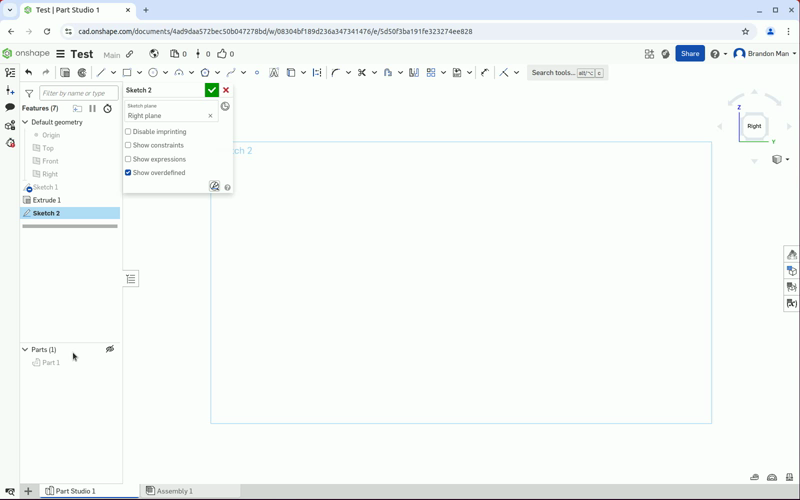
key(l)
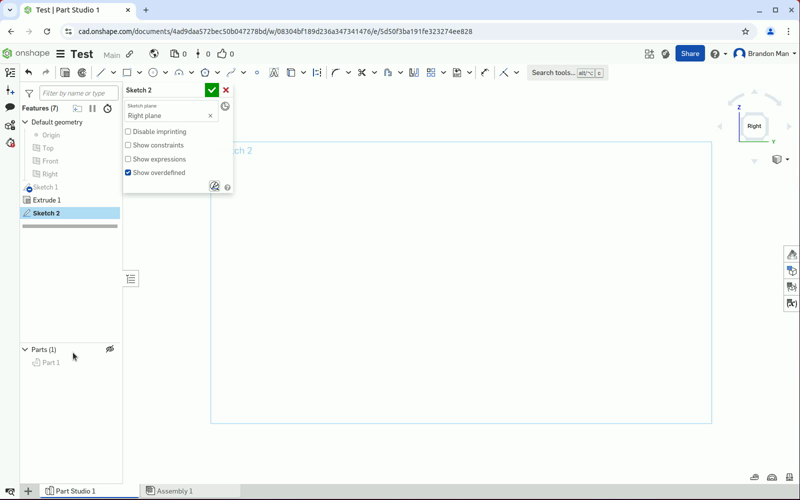
key_down(shift)
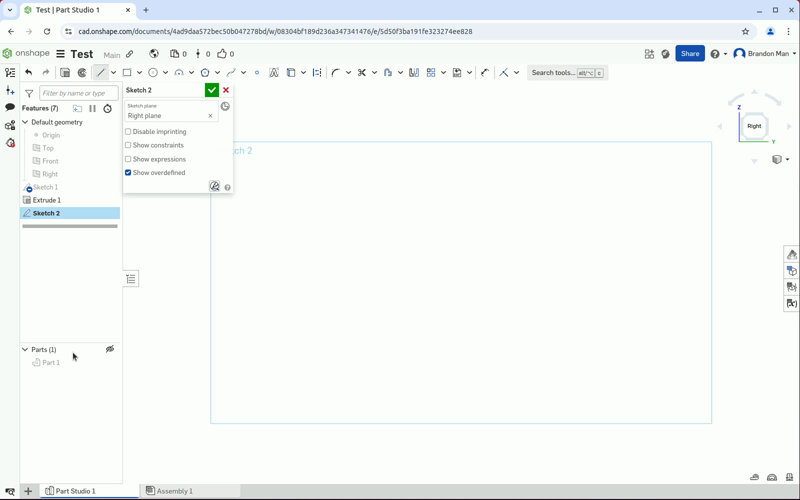
mouse_move(348, 207)
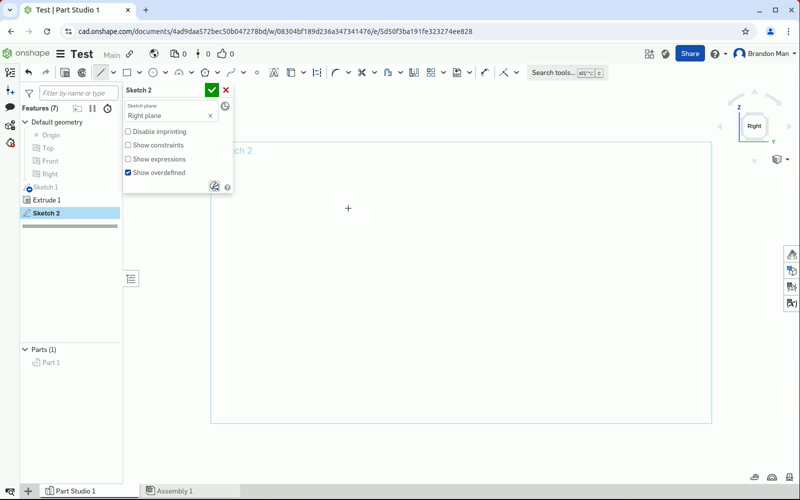
click(348, 207)
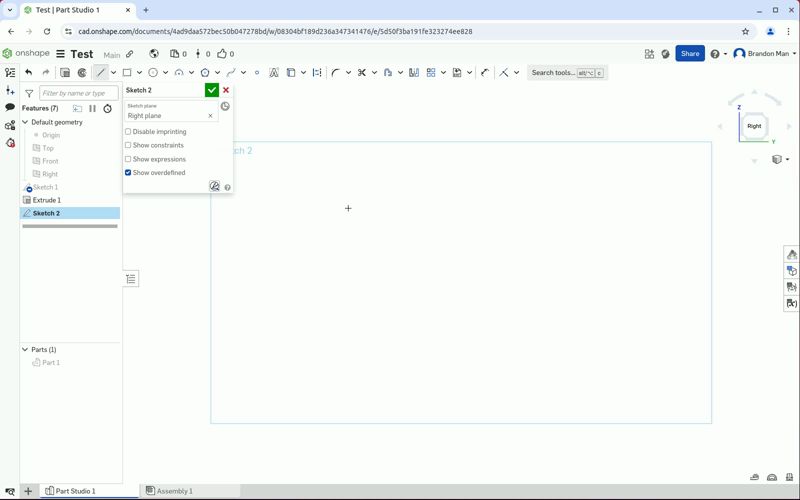
key_up(shift)
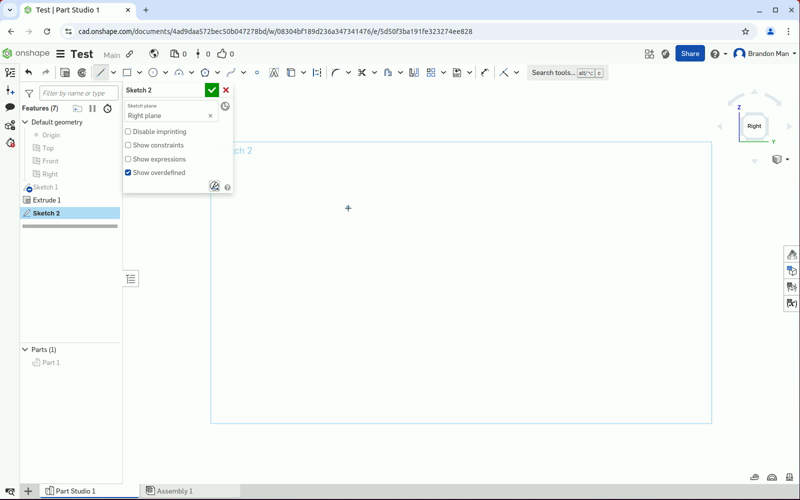
key_down(shift)
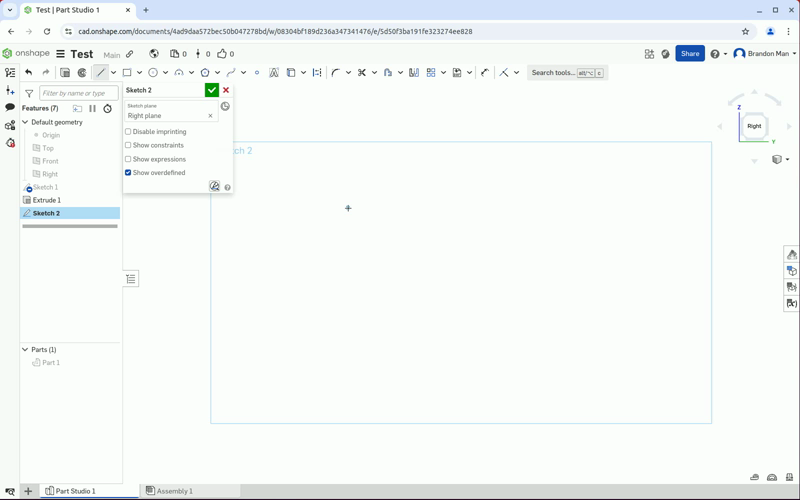
mouse_move(384, 277)
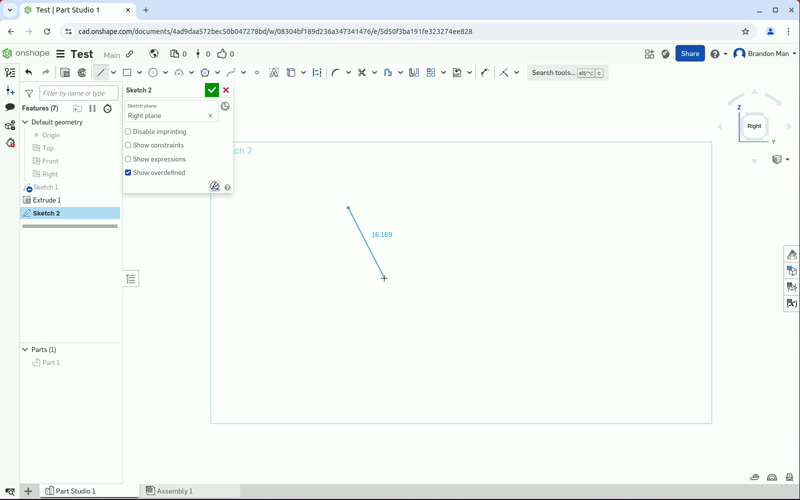
click(384, 277)
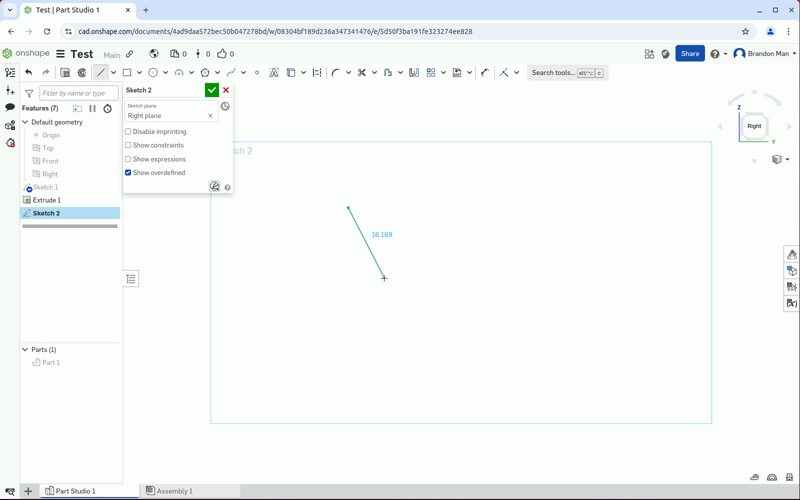
key_up(shift)
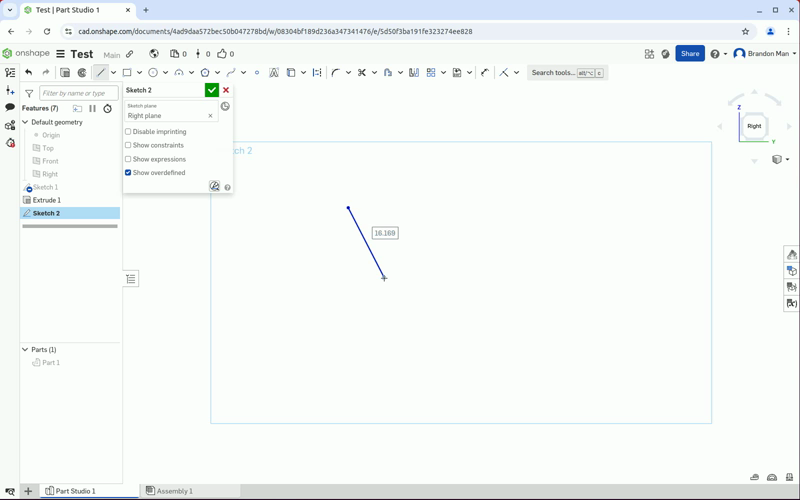
key_down(shift)
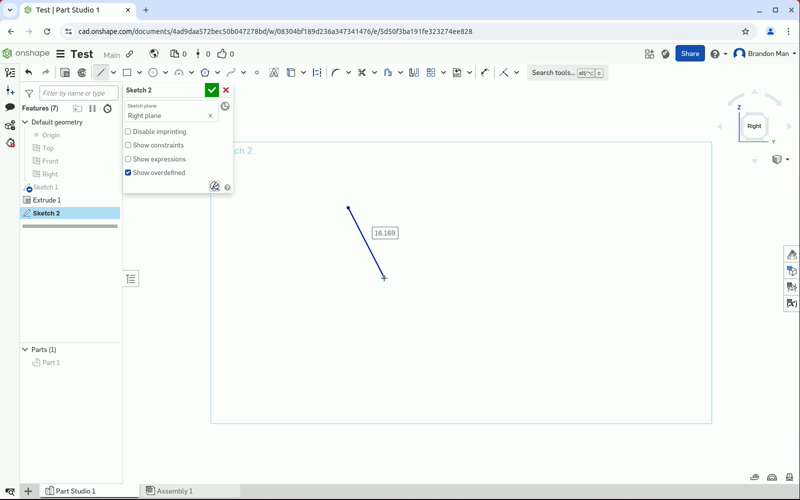
mouse_move(384, 208)
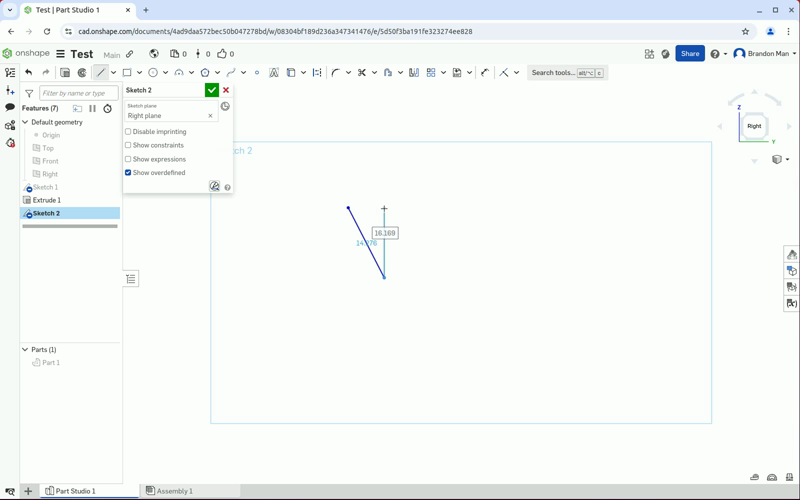
click(384, 208)
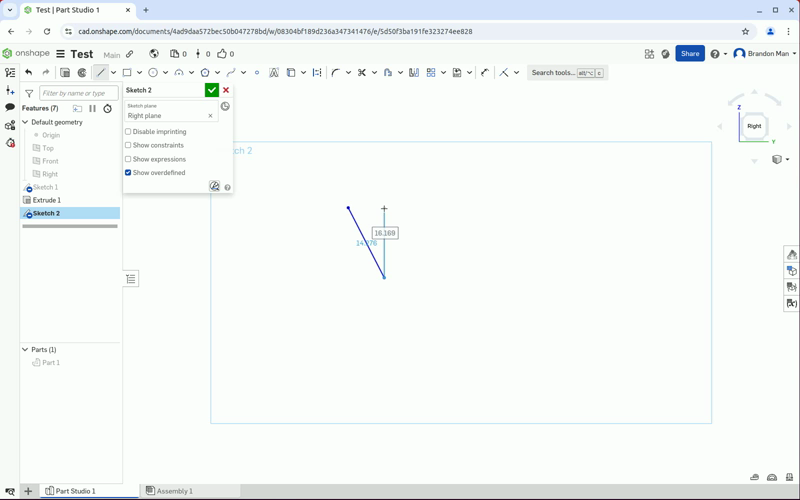
key_up(shift)
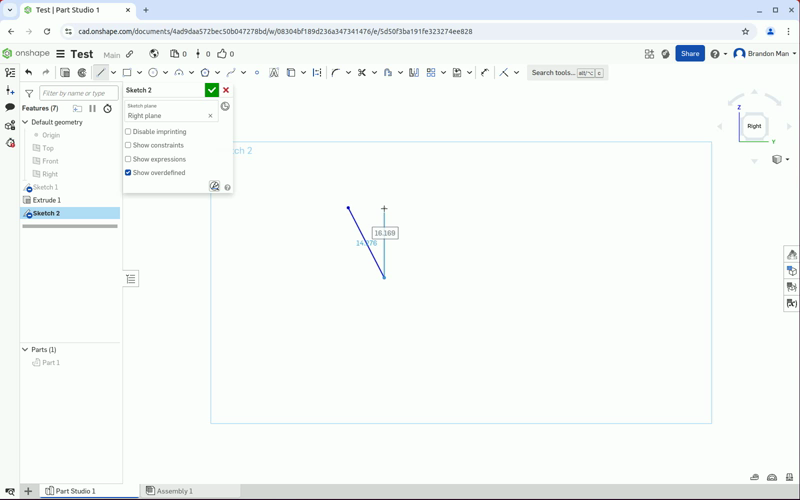
mouse_move(414, 208)
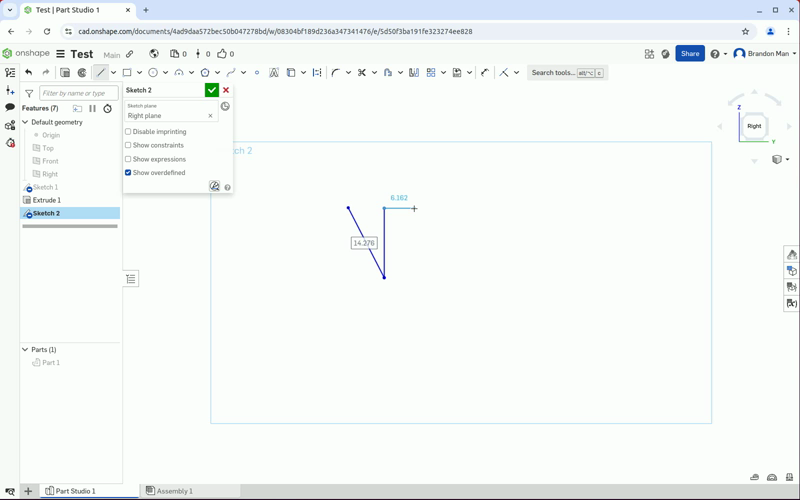
key_down(shift)
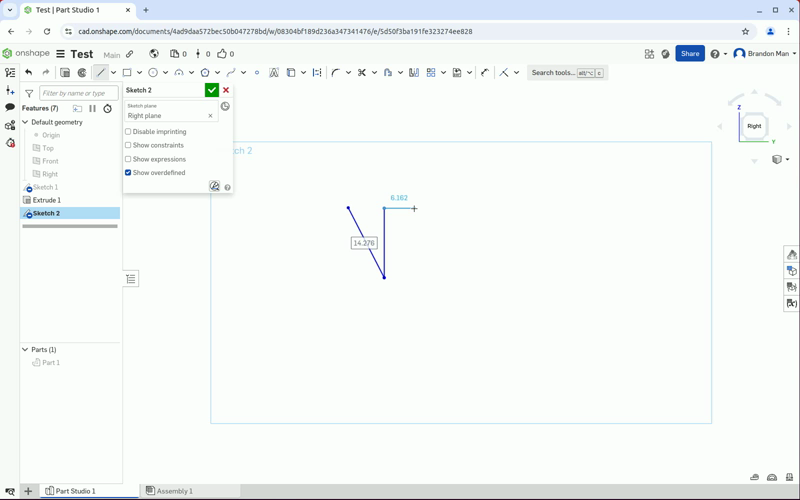
mouse_move(348, 207)
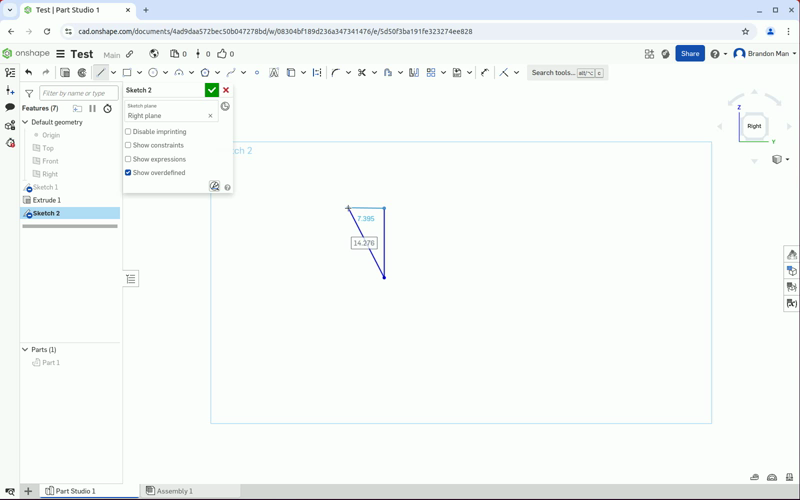
key_up(shift)
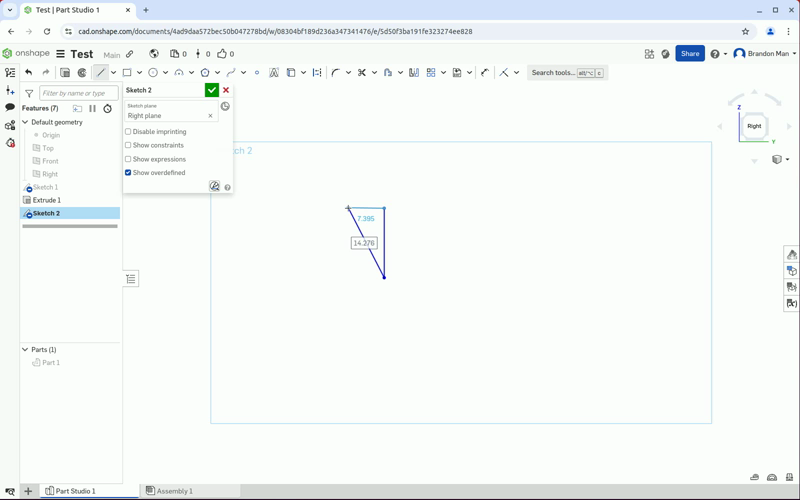
click(348, 207)
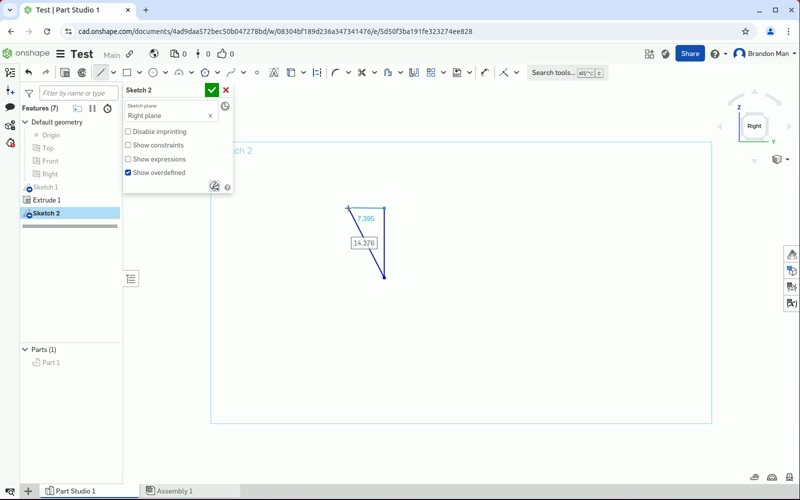
key(esc)
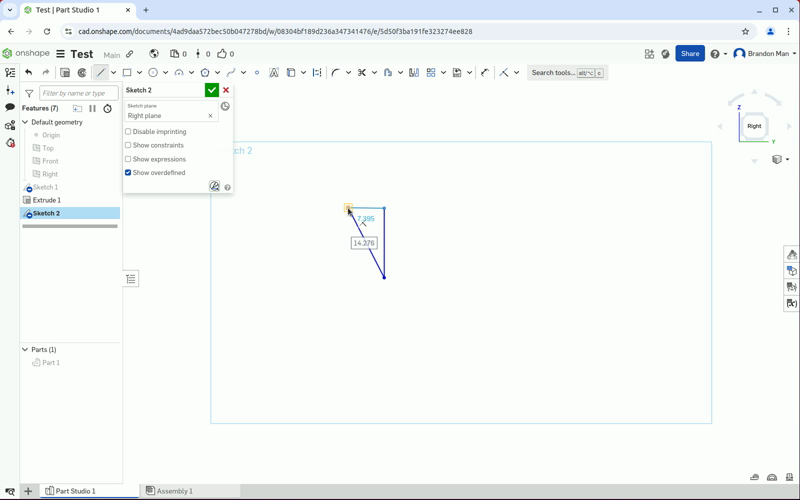
mouse_move(370, 224)
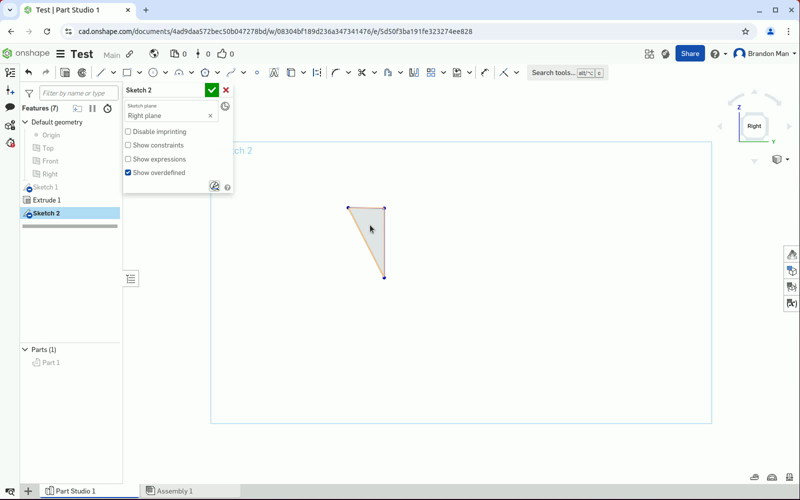
scroll(6)
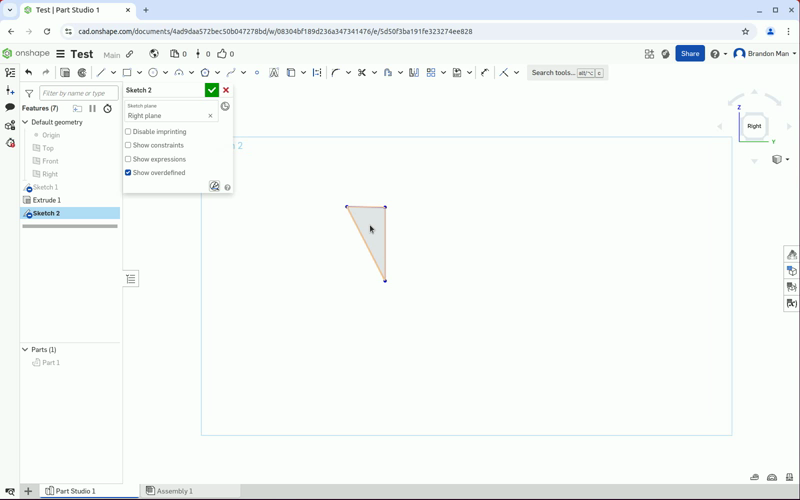
scroll(6)
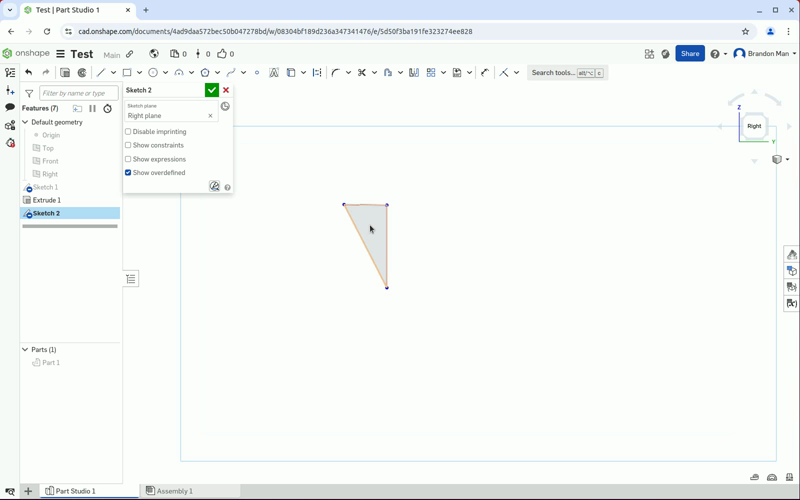
scroll(6)
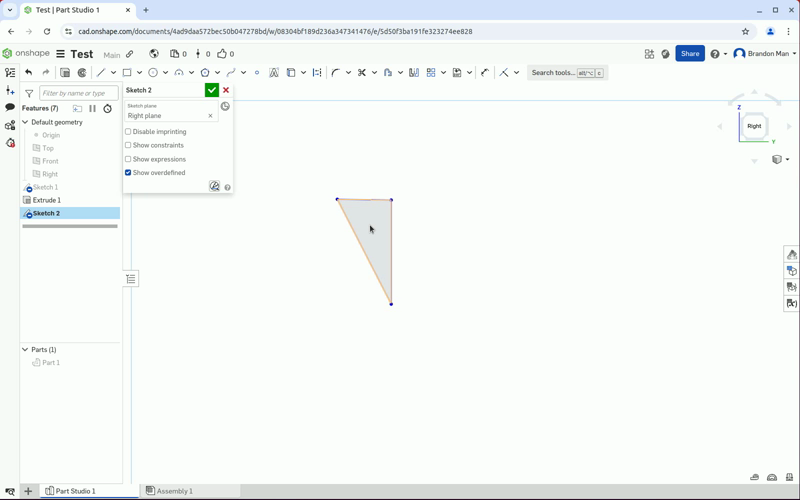
scroll(6)
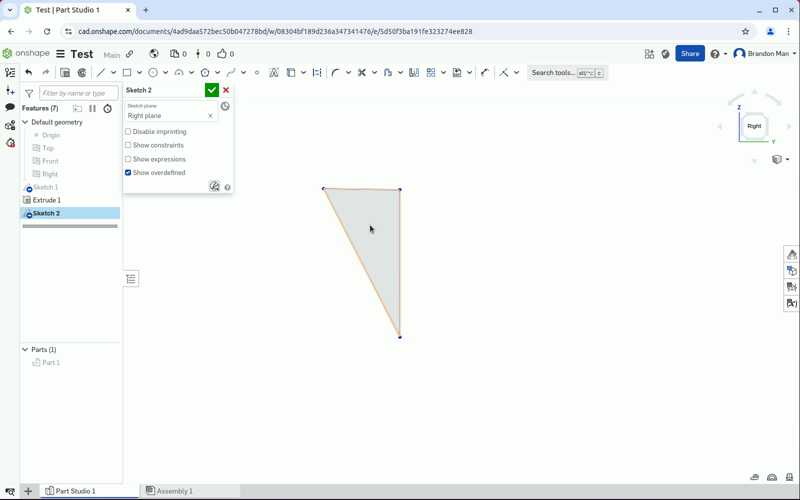
scroll(6)
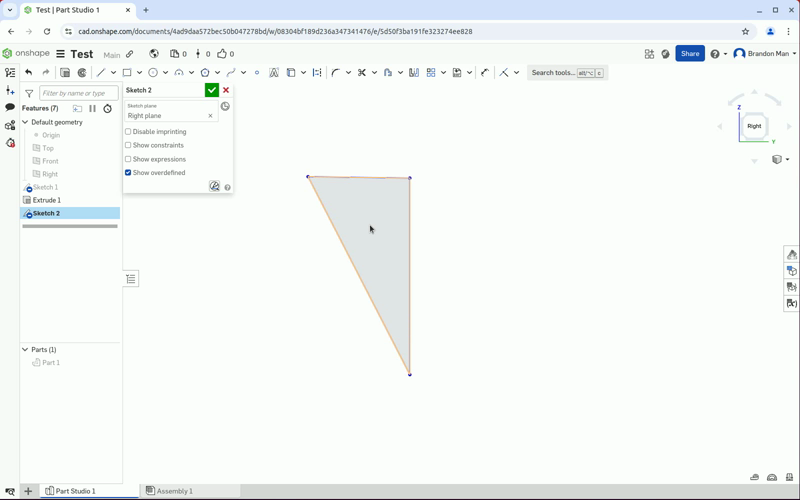
scroll(6)
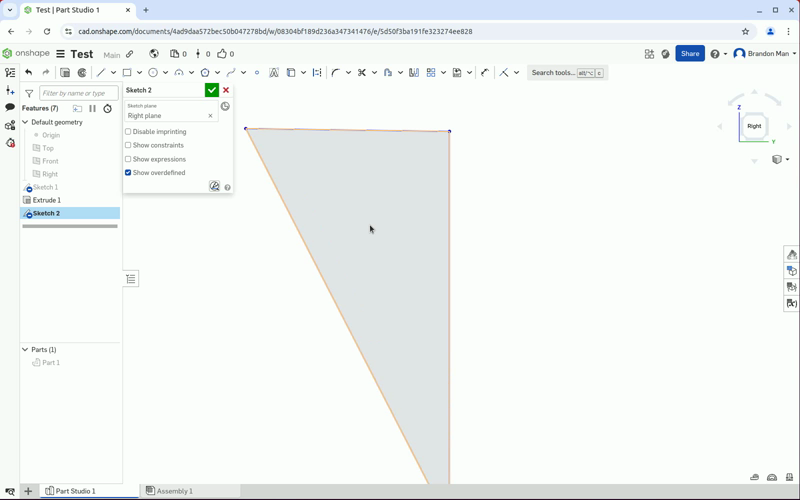
scroll(6)
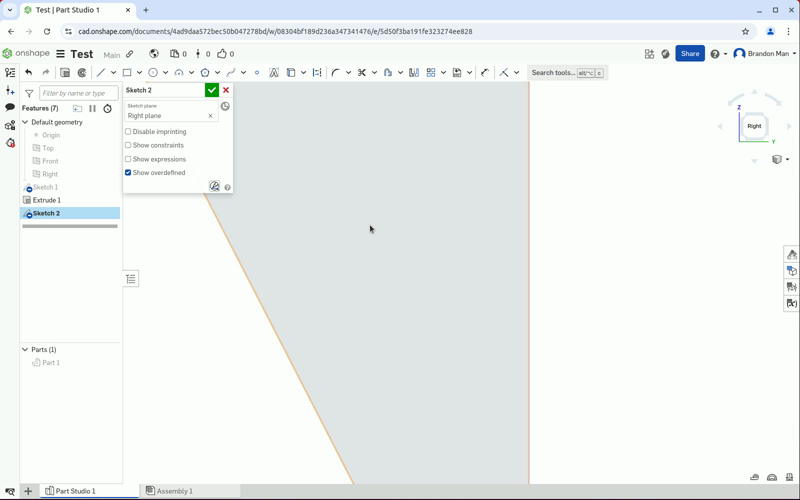
click(370, 224)
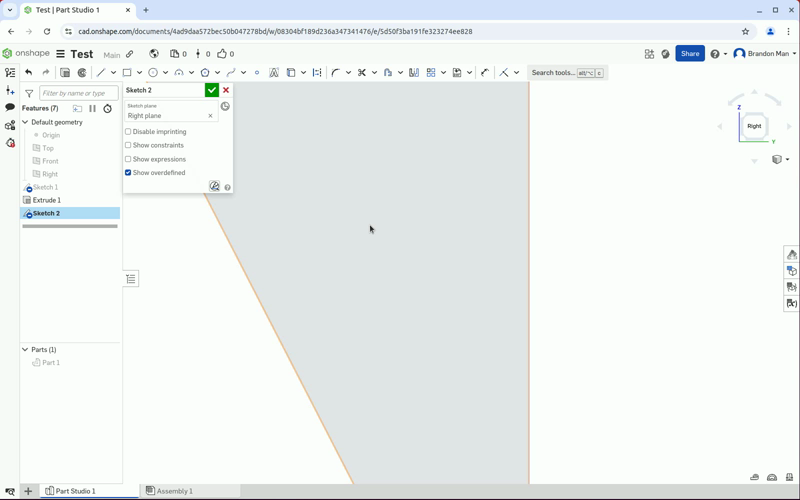
scroll(-6)
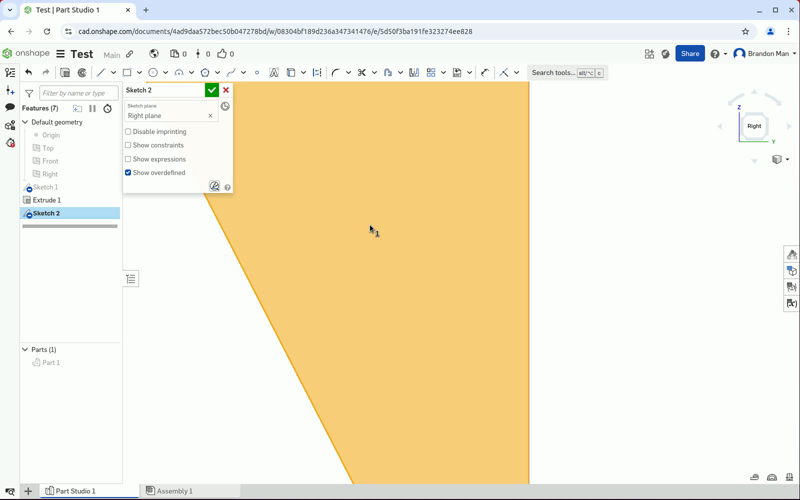
scroll(-6)
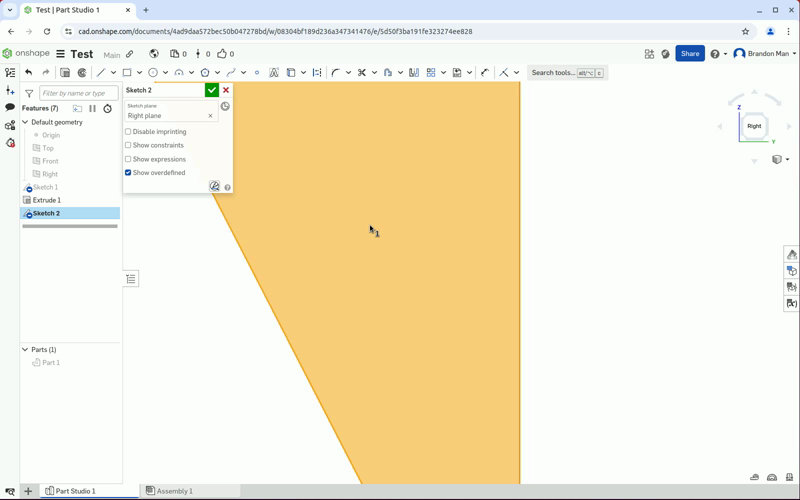
scroll(-6)
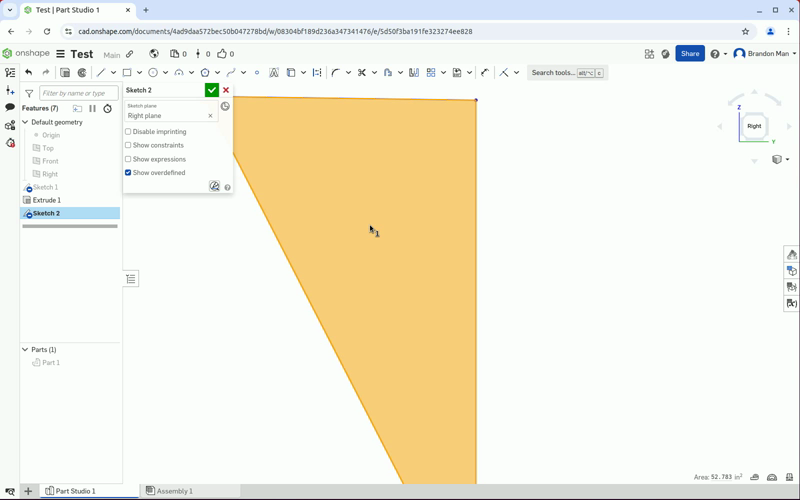
scroll(-6)
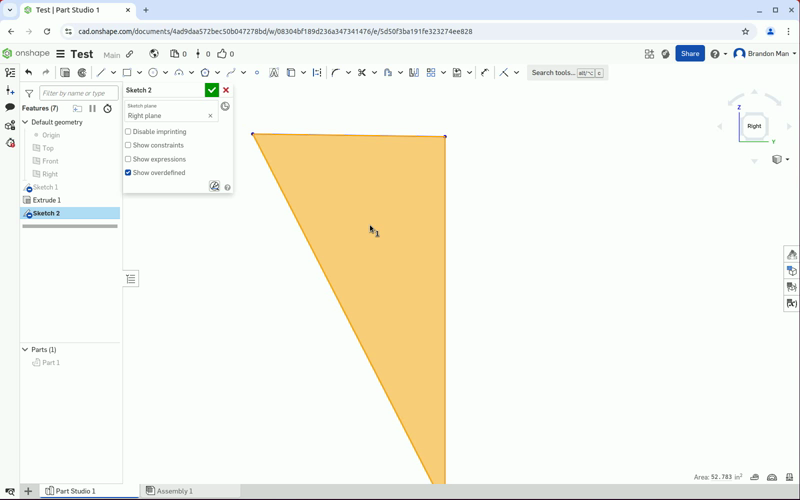
scroll(-6)
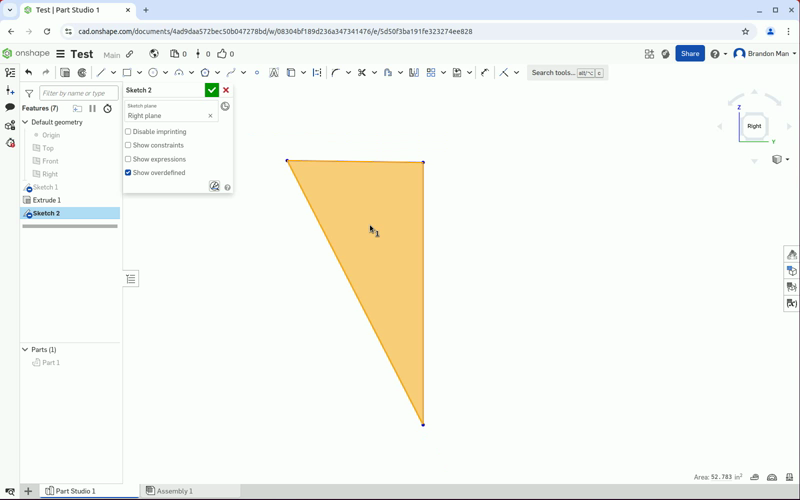
scroll(-6)
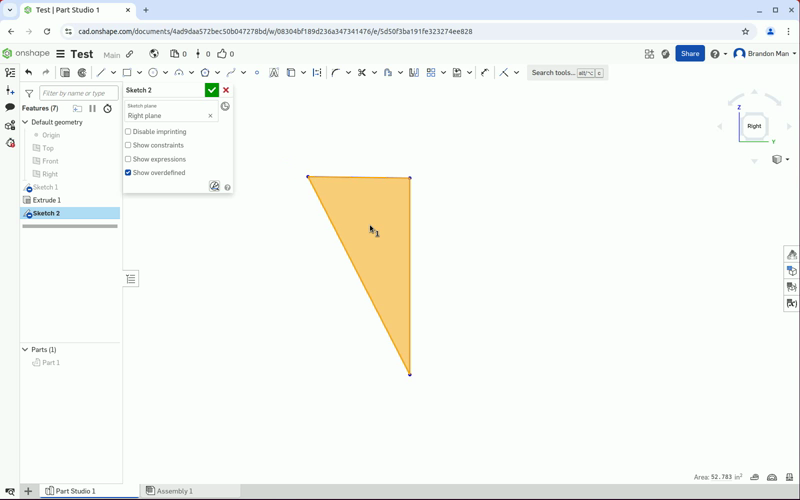
scroll(-6)
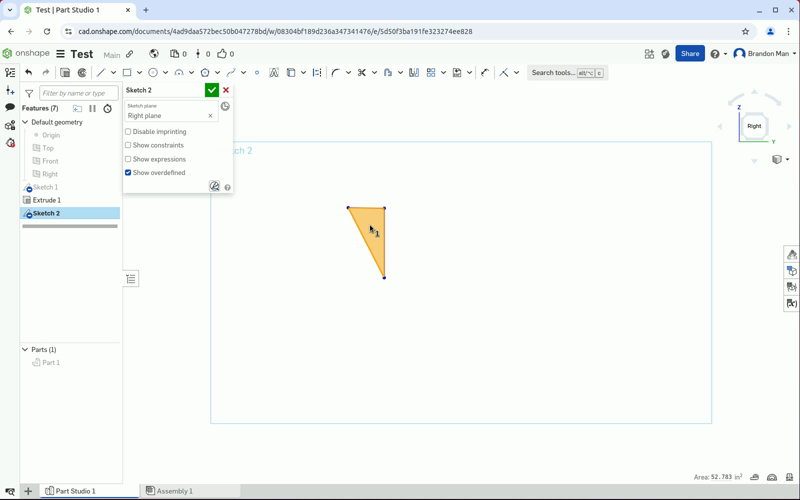
mouse_move(73, 352)
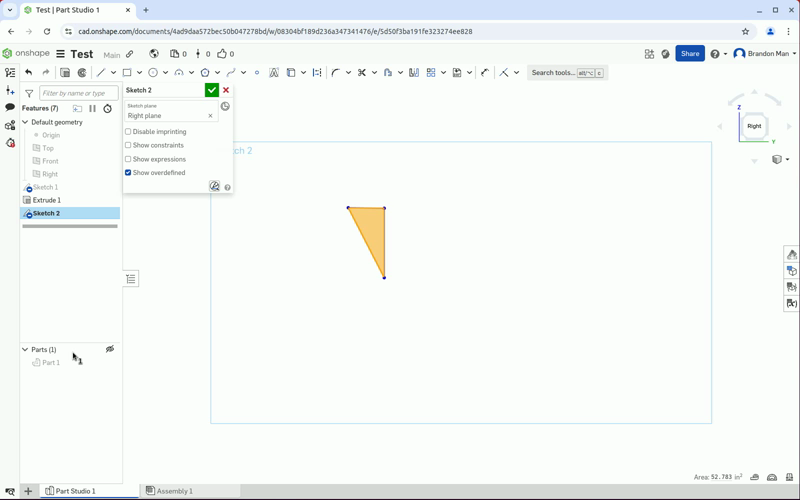
key(shift+y)
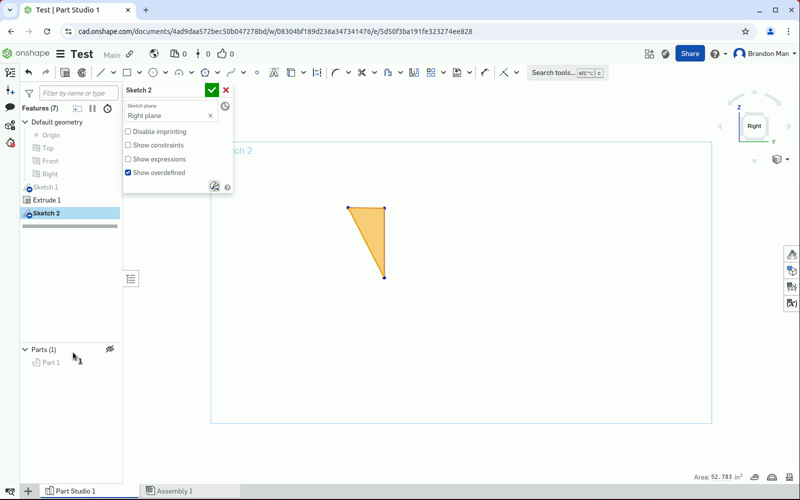
key(shift+e)
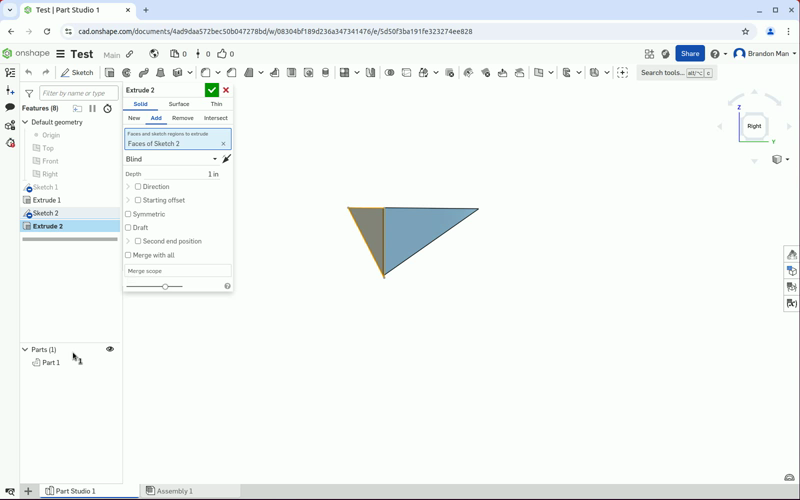
mouse_move(143, 106)
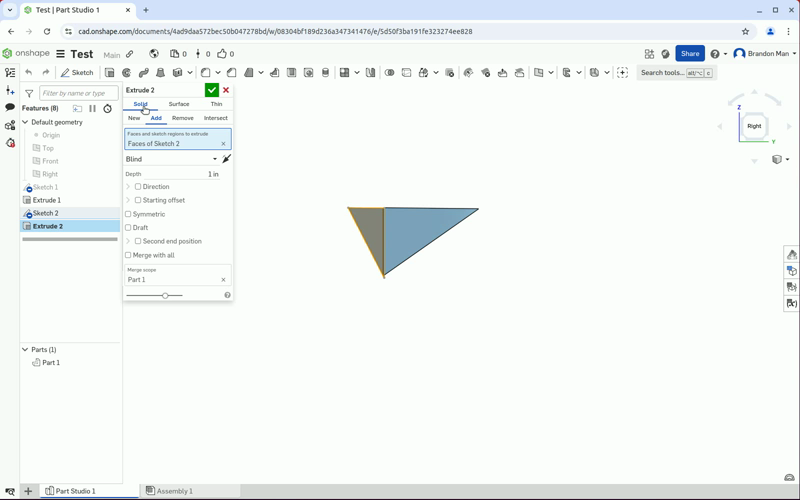
click(143, 106)
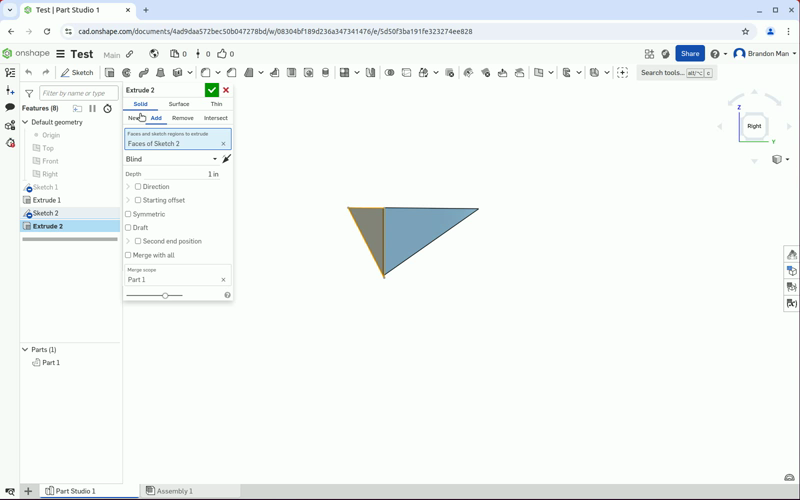
mouse_move(137, 120)
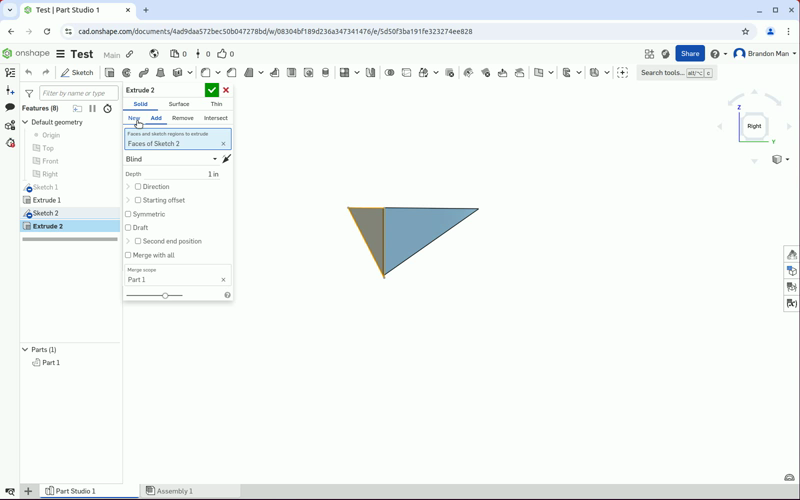
click(137, 120)
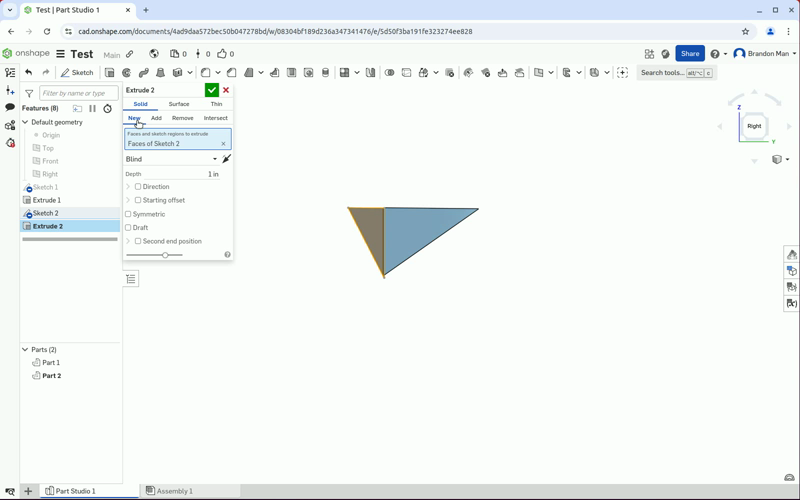
key(tab, 4)
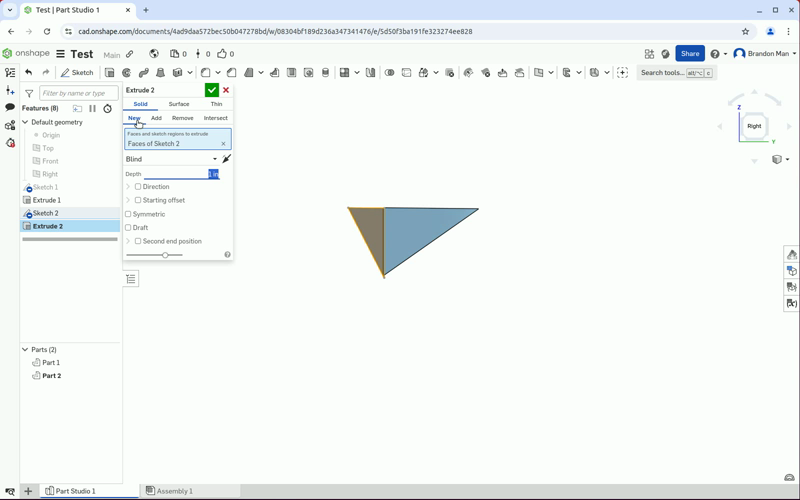
text(22.627)
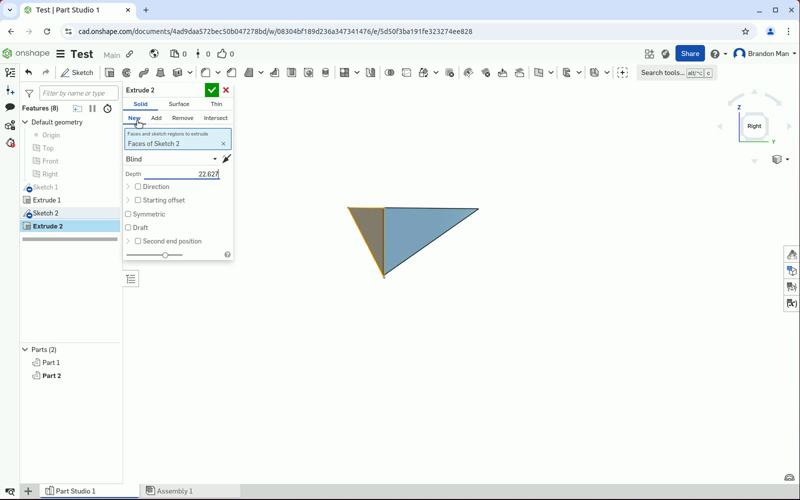
key(enter)
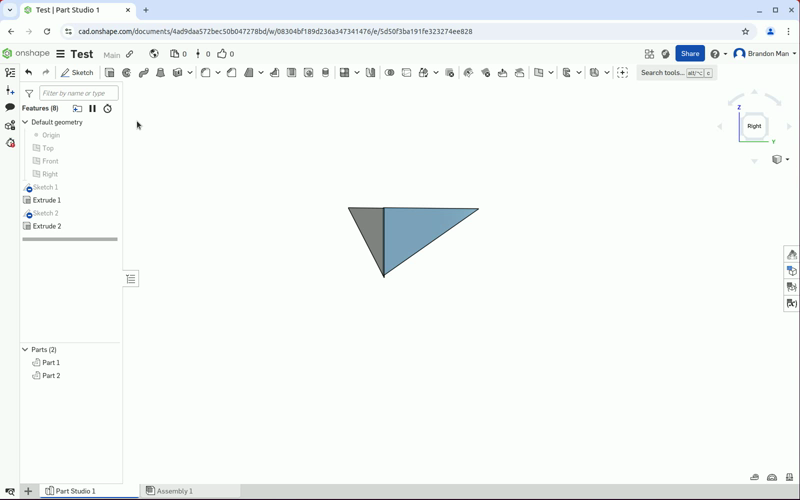
key(shift+h)
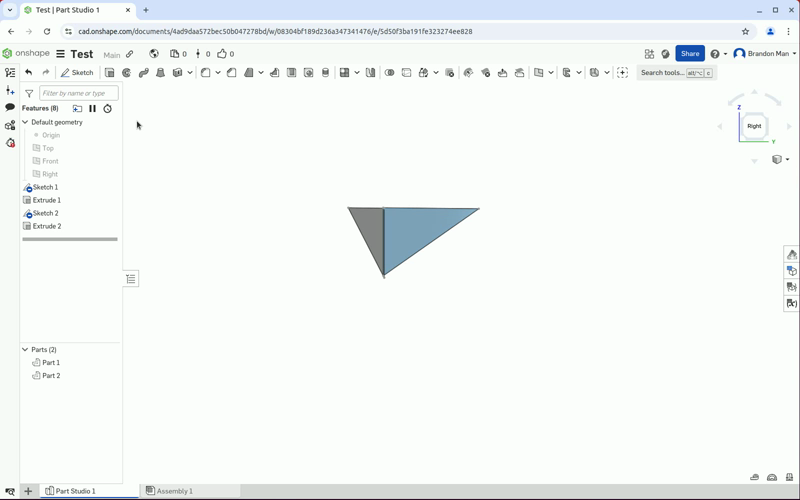
key(shift+h)
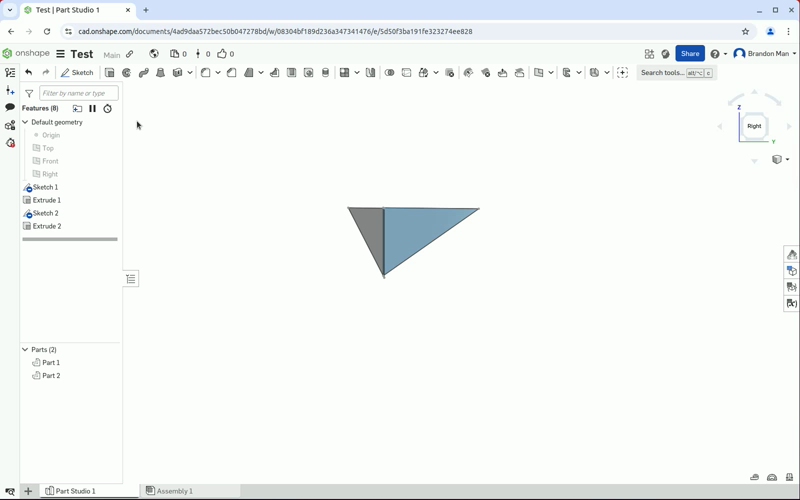
key(shift+7)
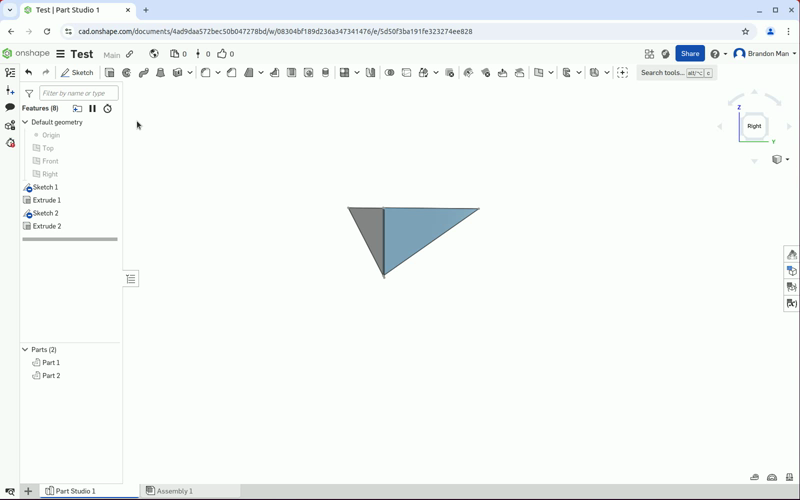
key(right, 2)
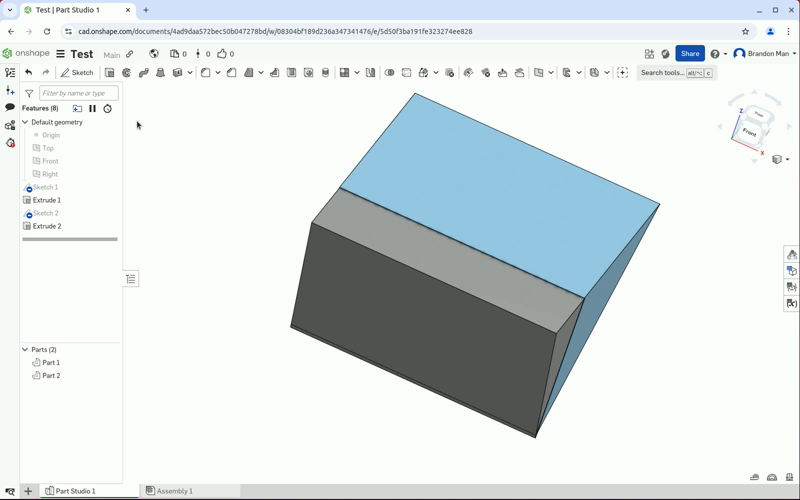
key(down, 2)
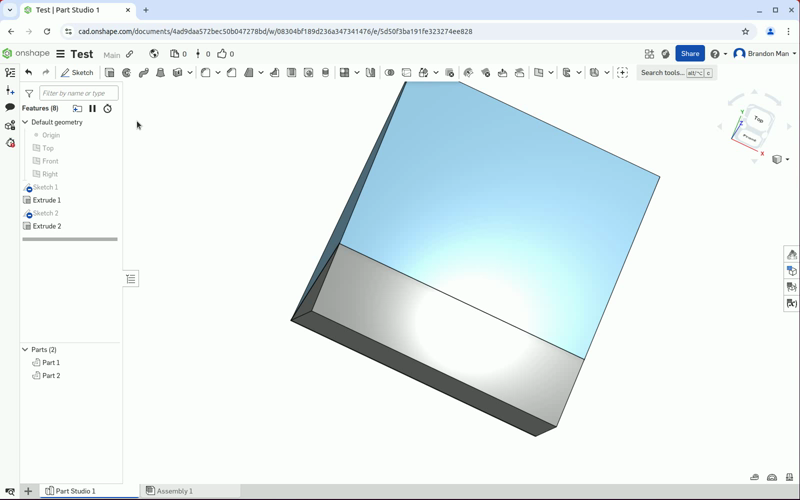
key(up, 2)
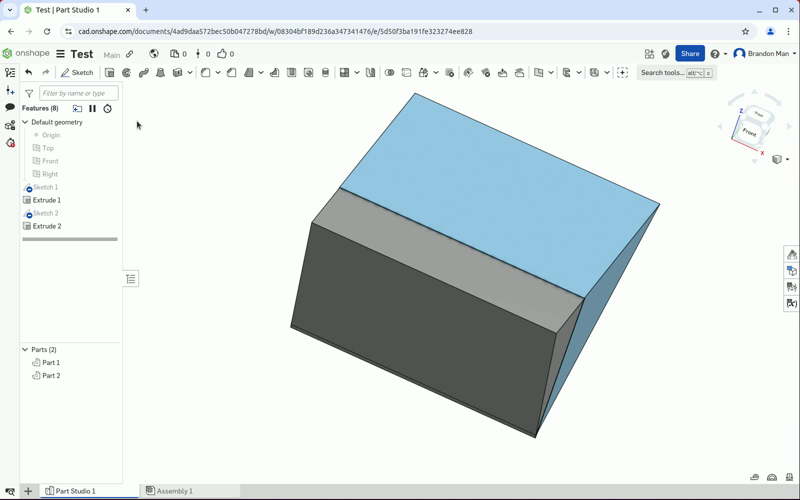
key(left, 2)
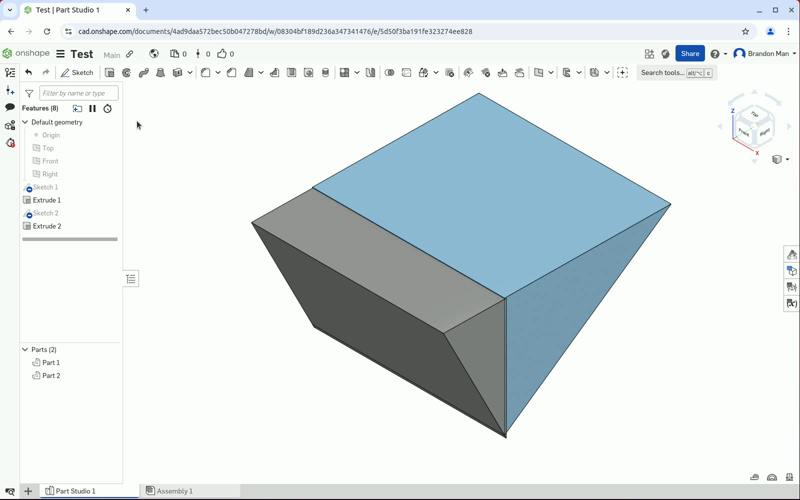
mouse_move(73, 189)
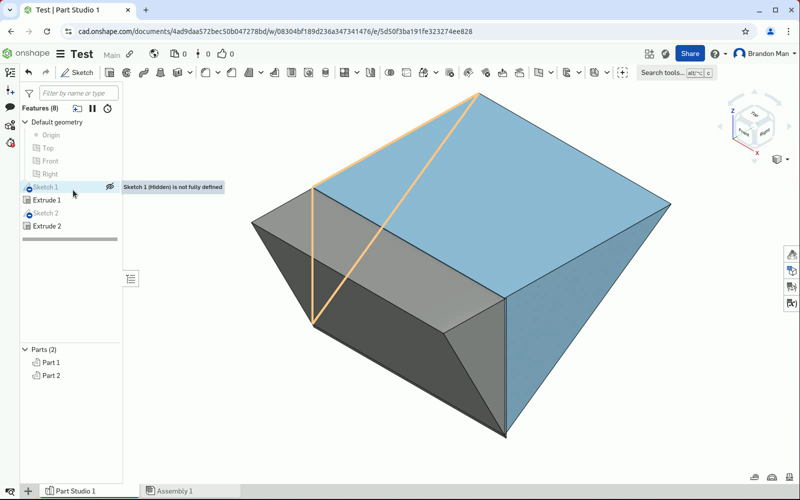
click(73, 189)